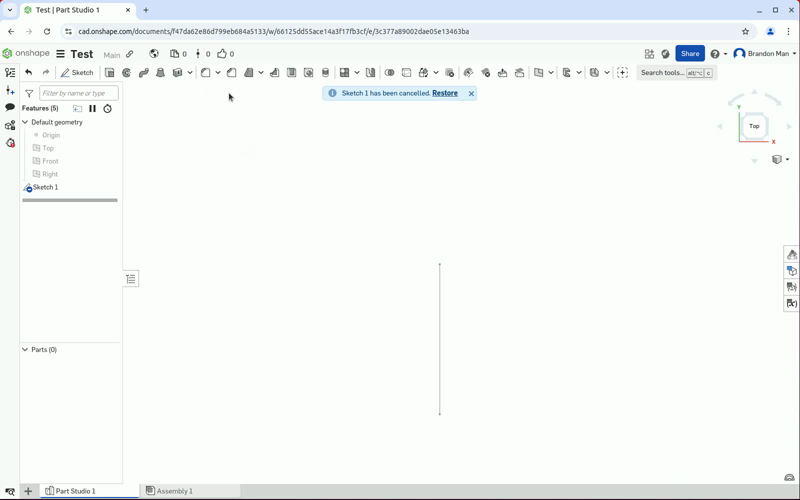
key(shift+h)
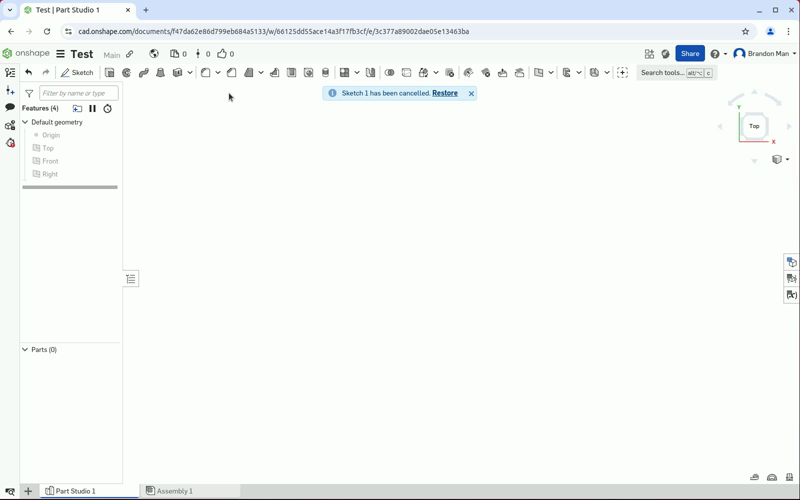
mouse_move(73, 352)
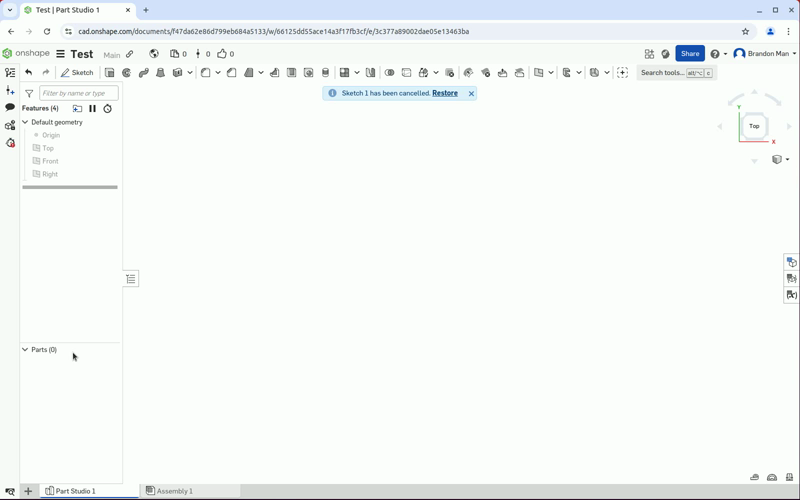
key(y)
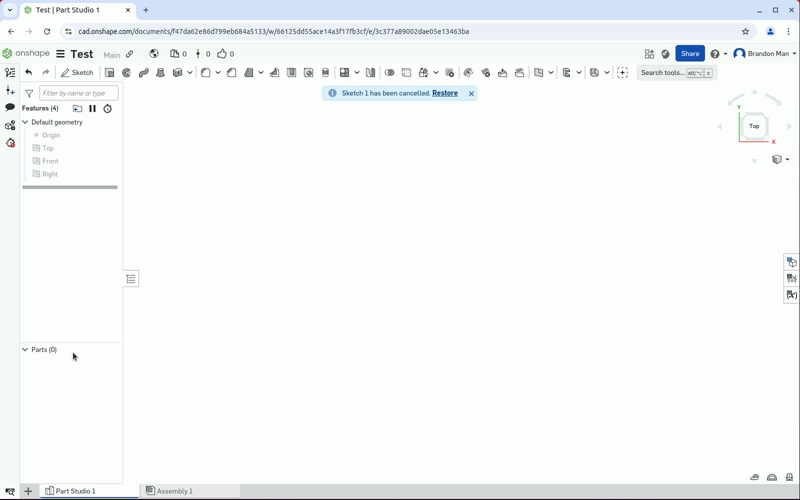
key(shift+p)
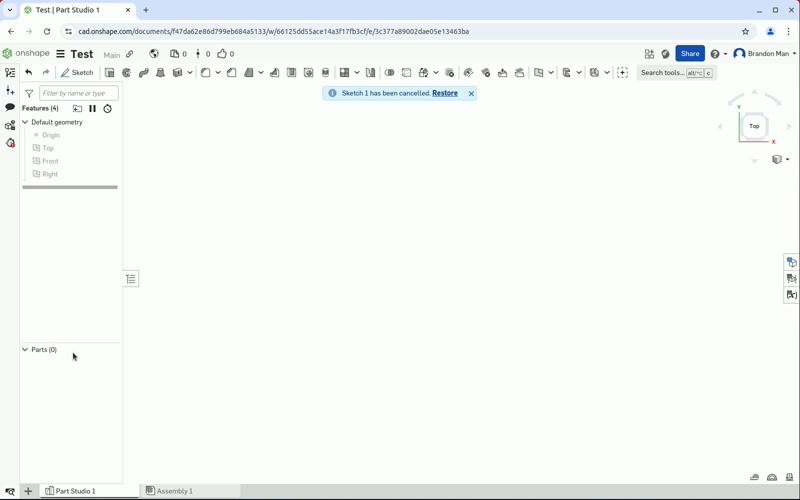
key(space)
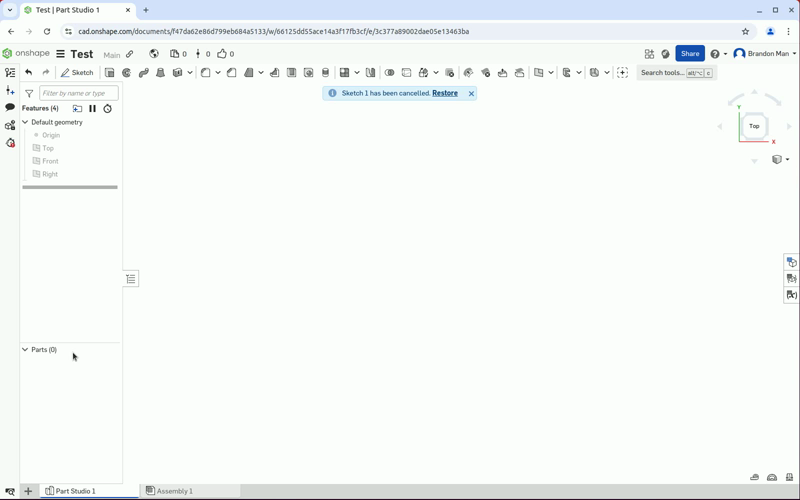
key_down(shift)
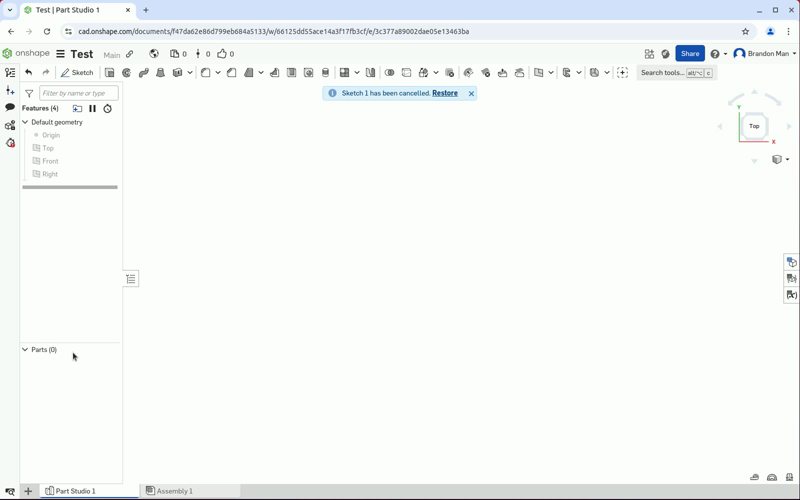
key(up)
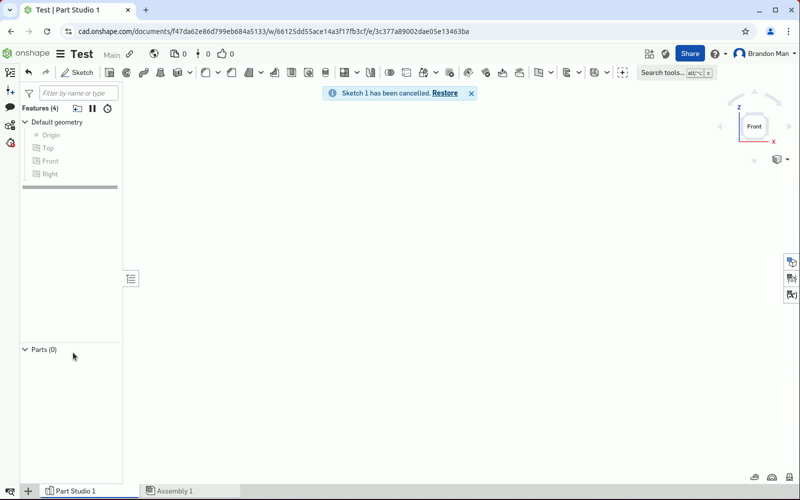
key_up(shift)
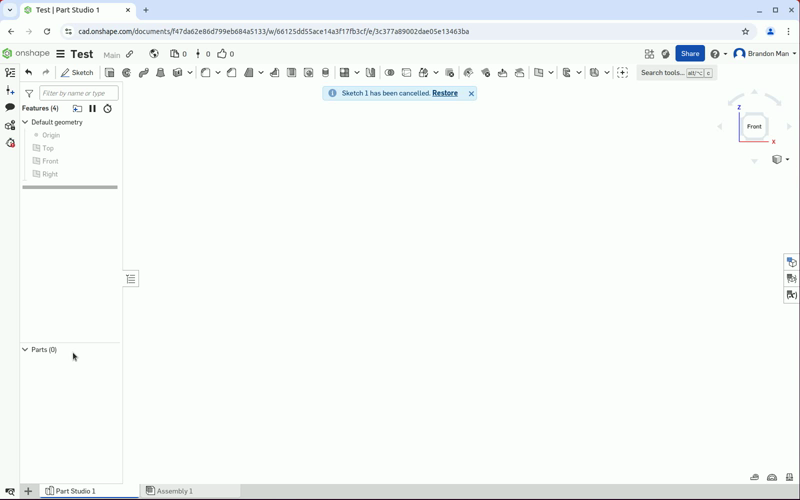
mouse_move(73, 352)
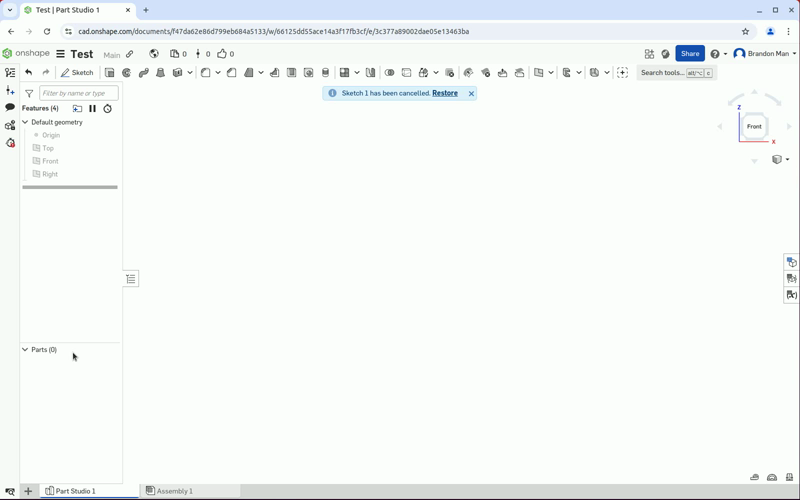
key(shift+y)
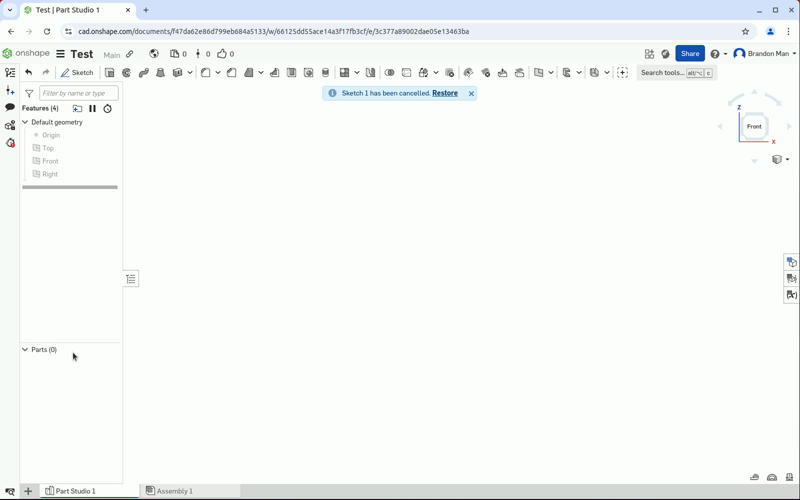
key(shift+s)
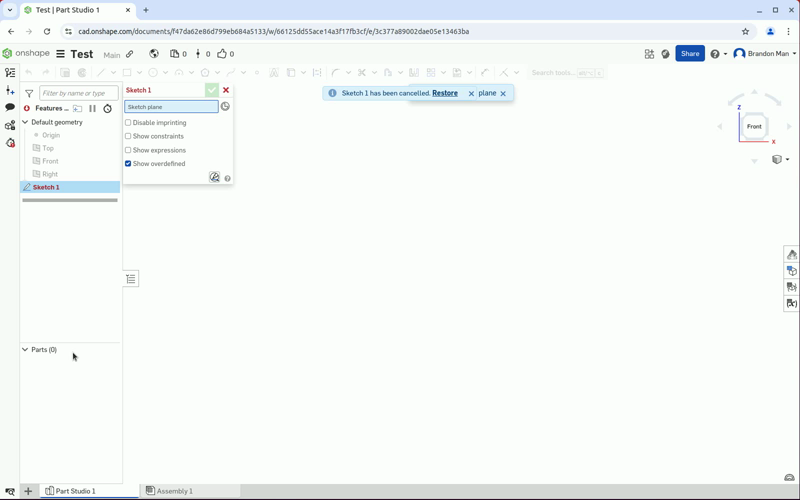
mouse_move(73, 163)
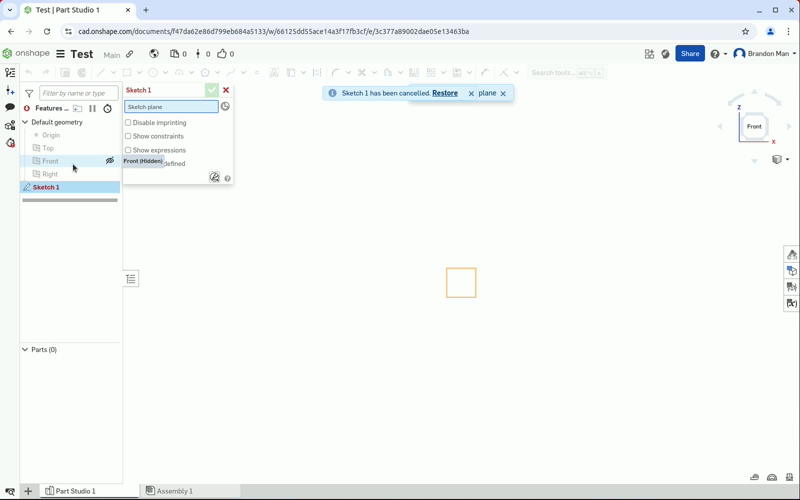
click(73, 163)
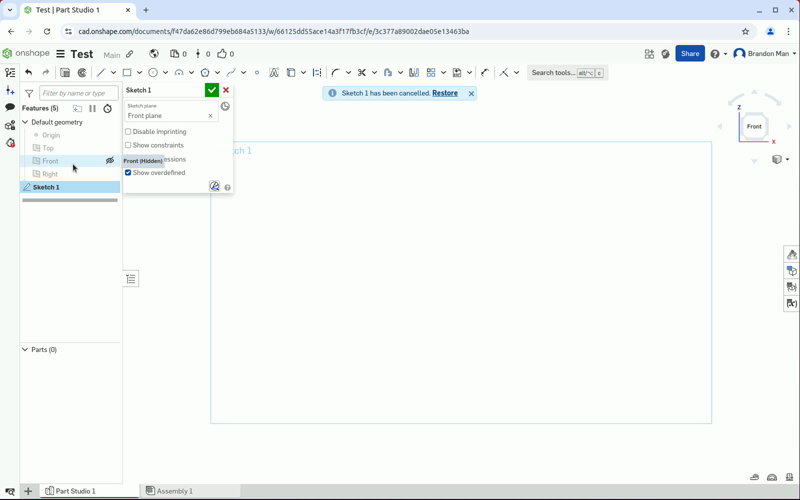
mouse_move(73, 352)
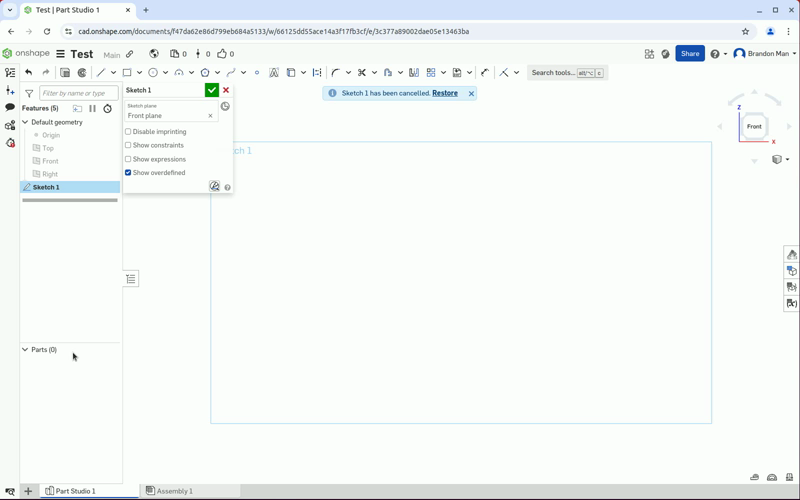
key(y)
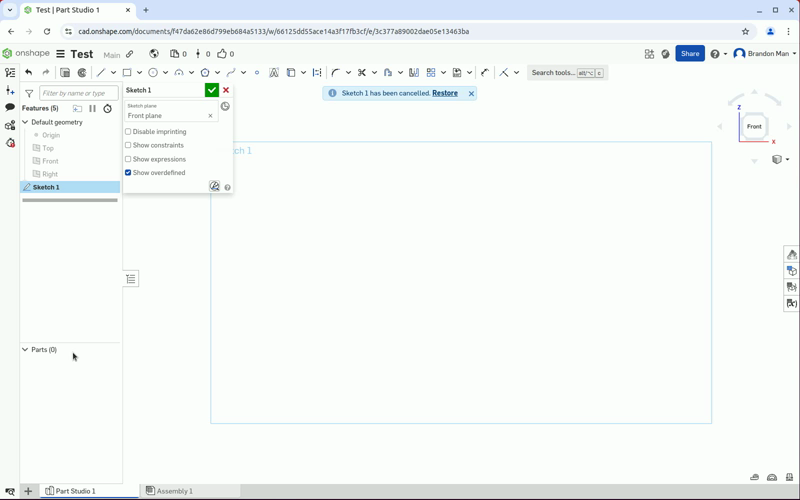
key(c)
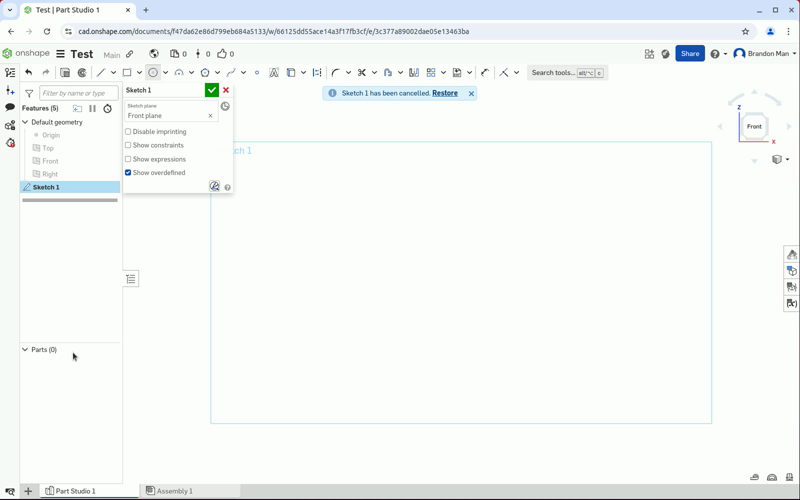
key_down(shift)
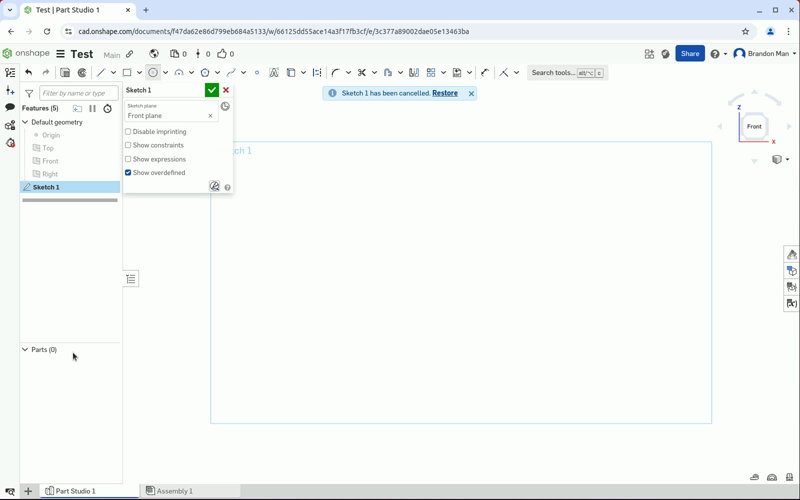
mouse_move(352, 252)
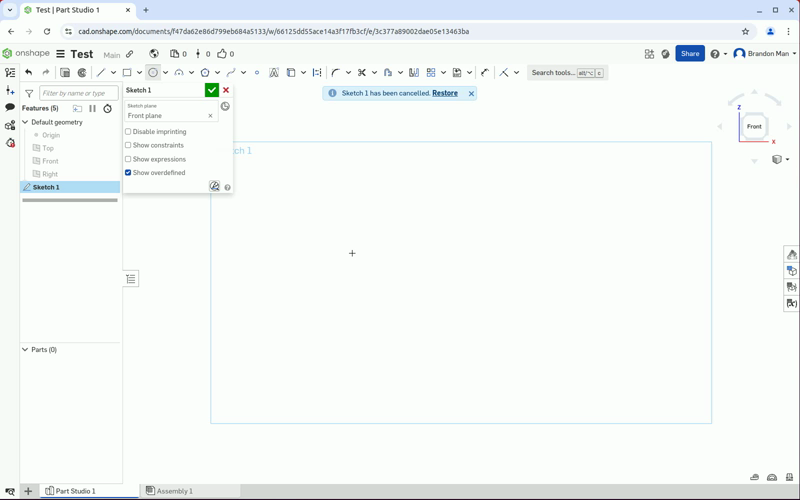
click(352, 252)
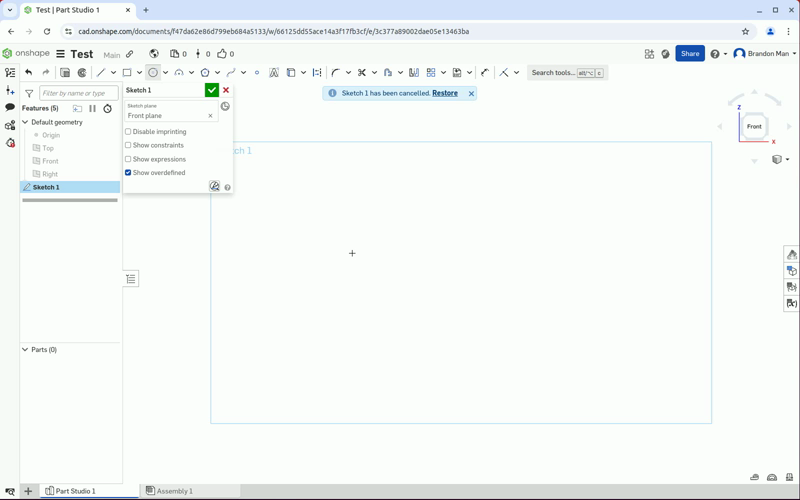
key_up(shift)
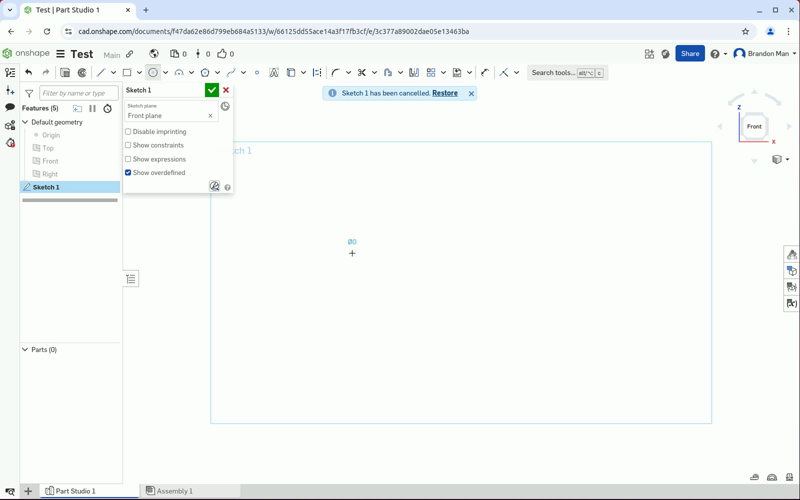
mouse_move(354, 252)
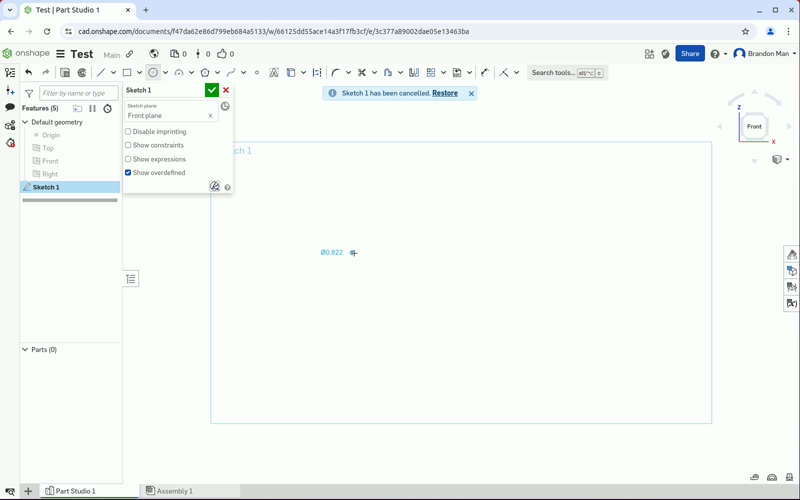
scroll(6)
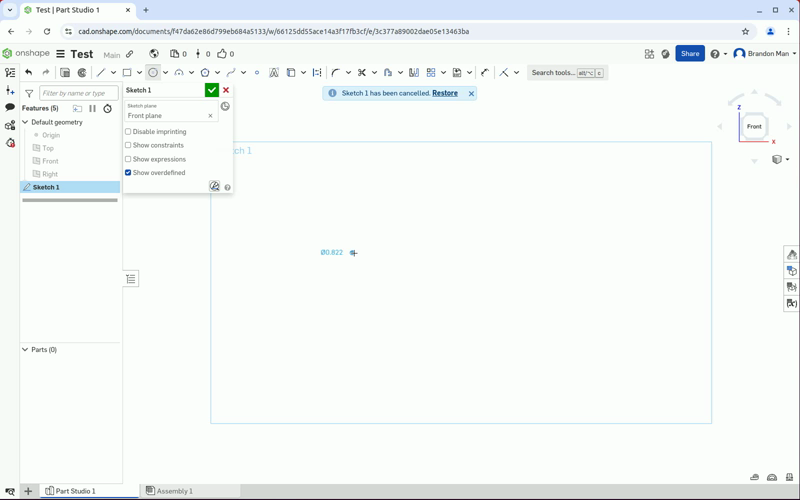
scroll(6)
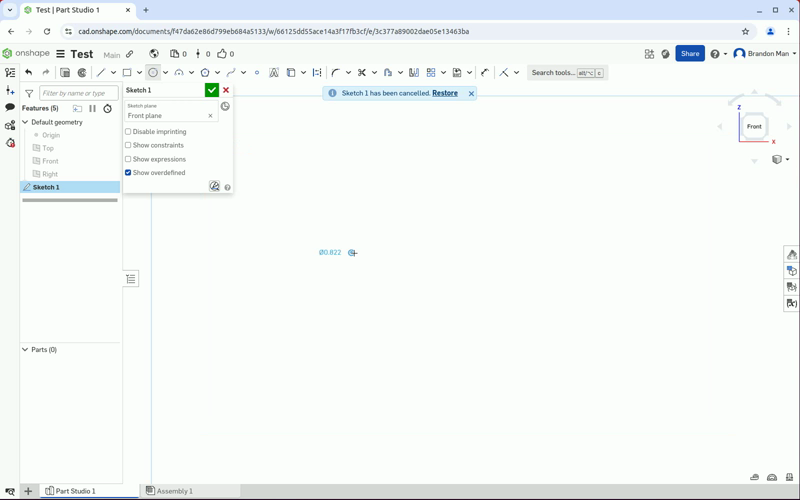
scroll(6)
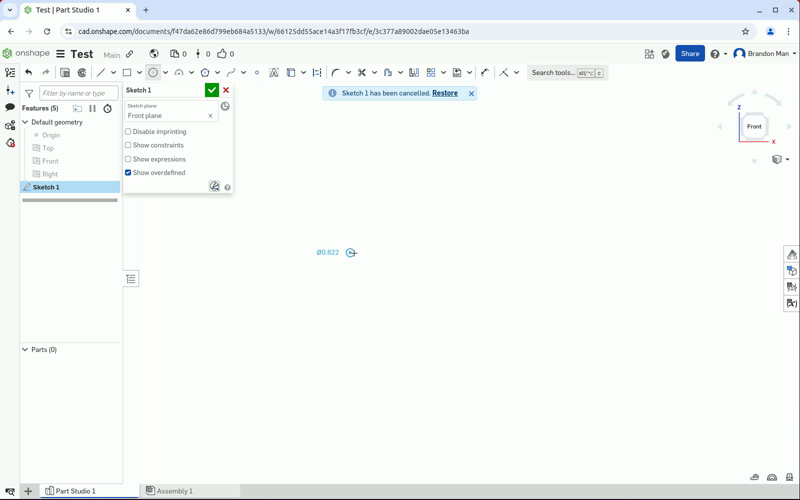
scroll(6)
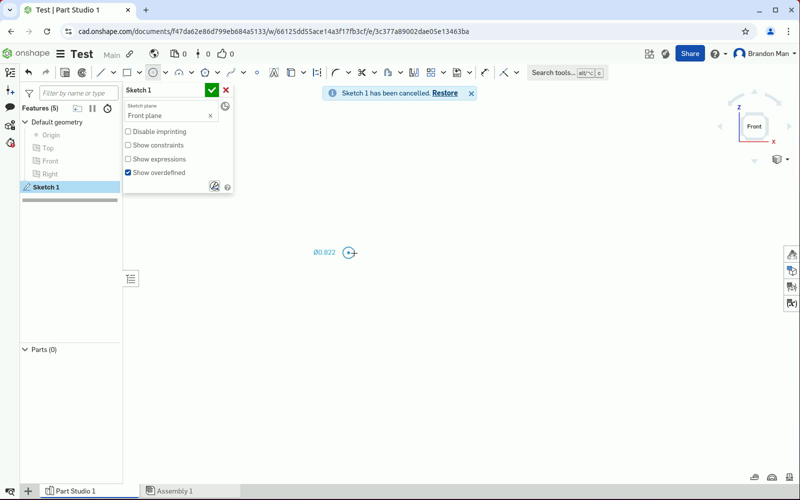
scroll(6)
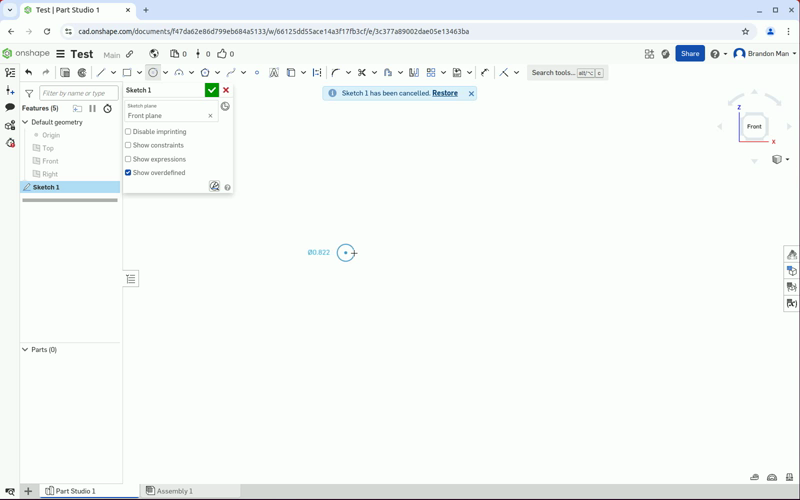
scroll(6)
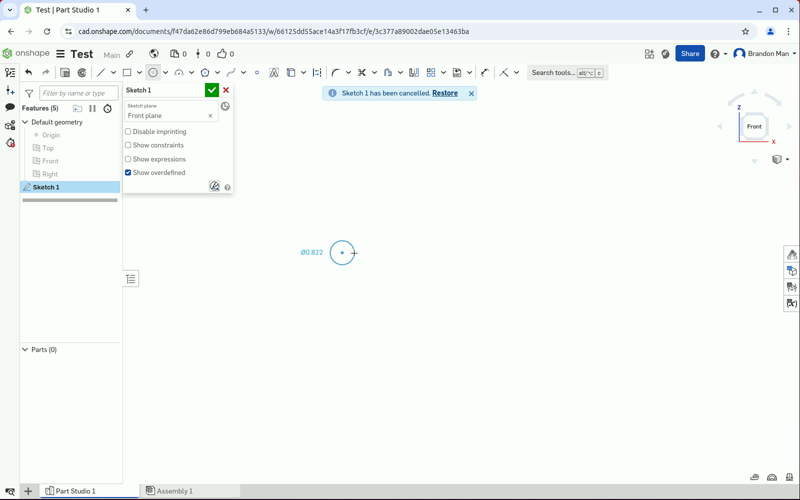
scroll(6)
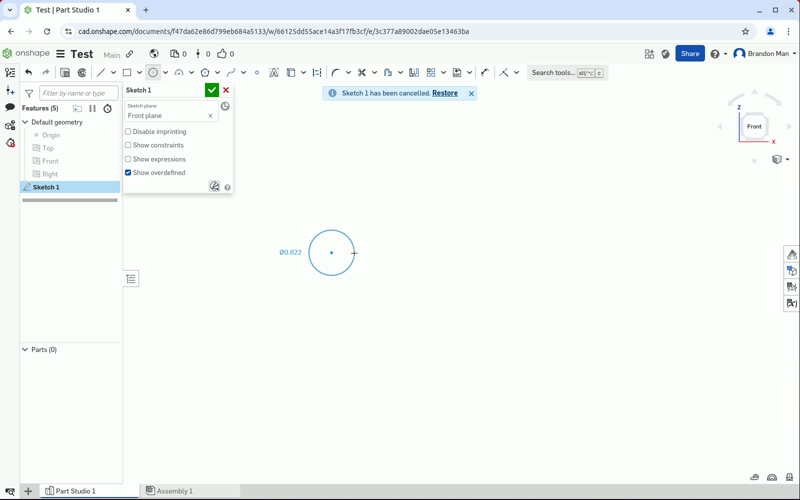
click(354, 252)
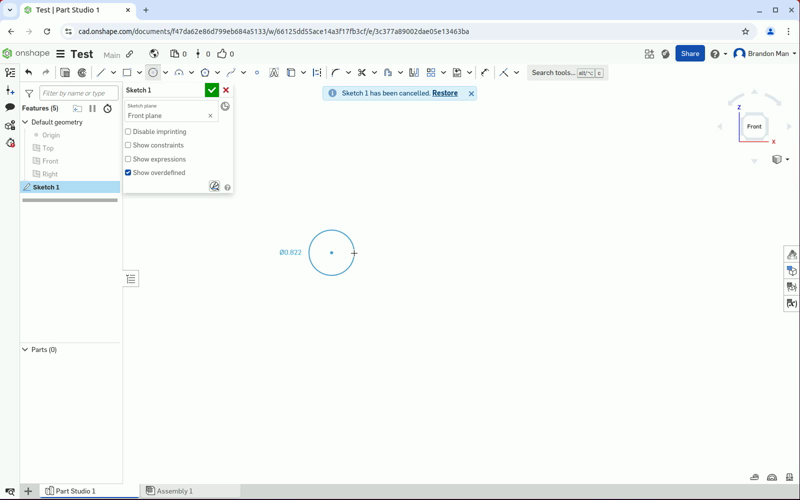
scroll(-6)
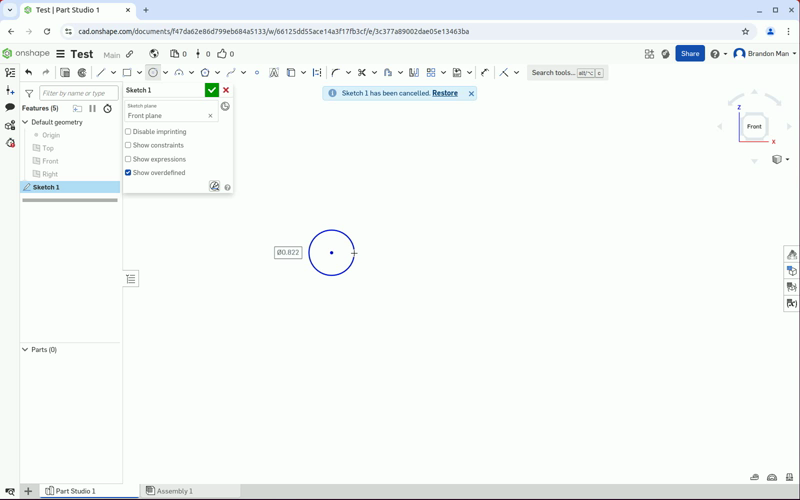
scroll(-6)
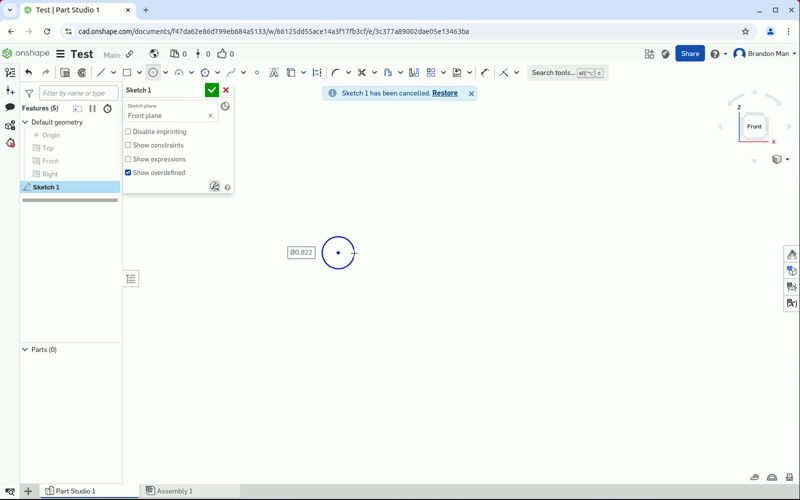
scroll(-6)
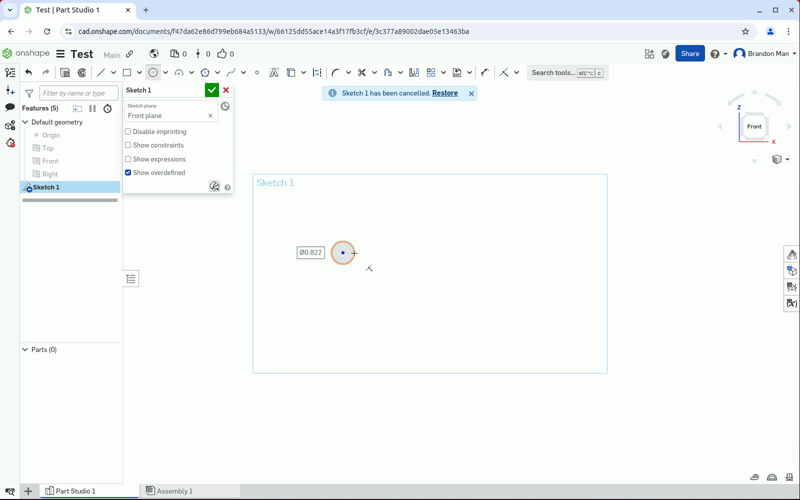
scroll(-6)
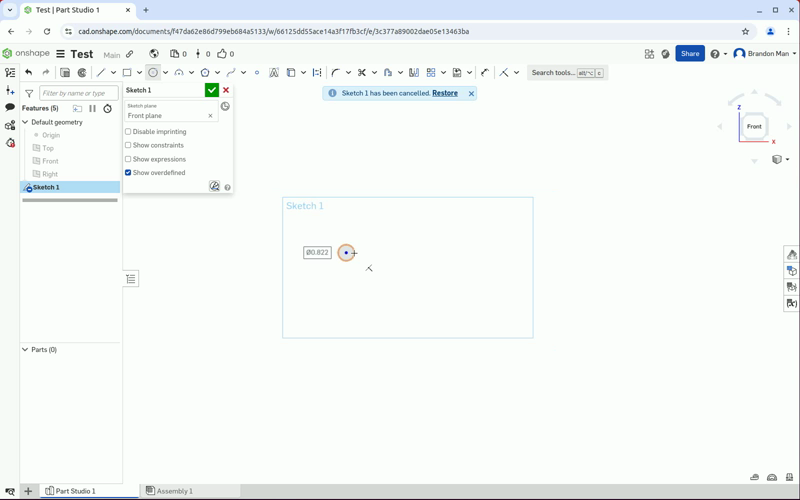
scroll(-6)
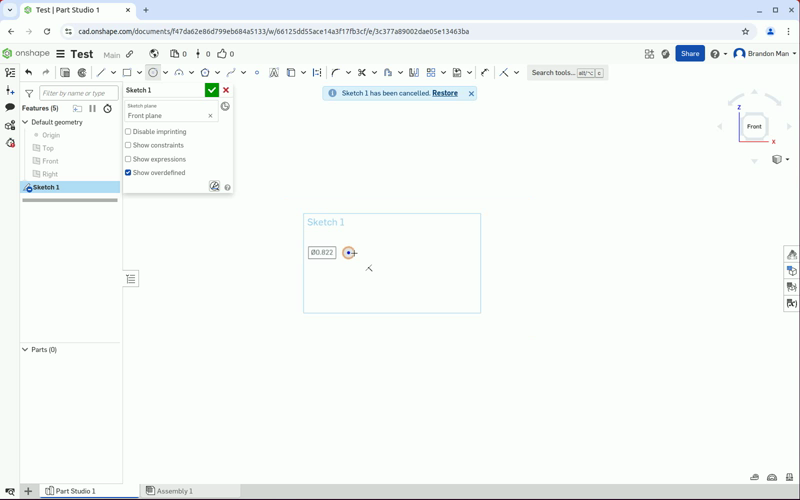
scroll(-6)
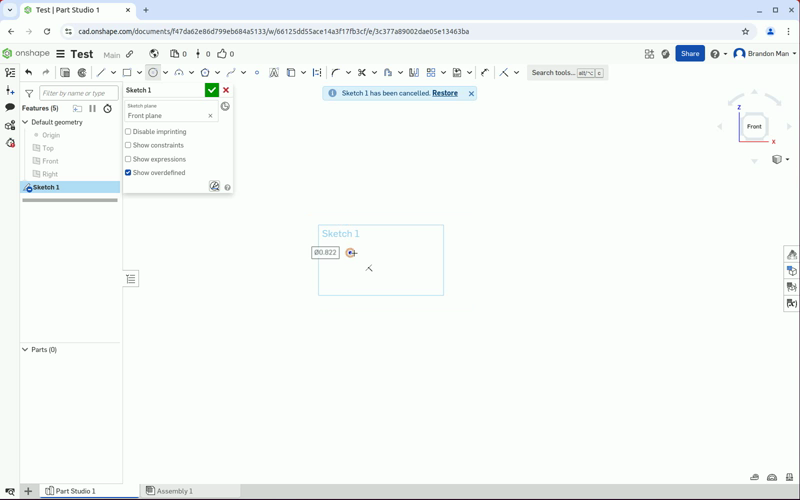
scroll(-6)
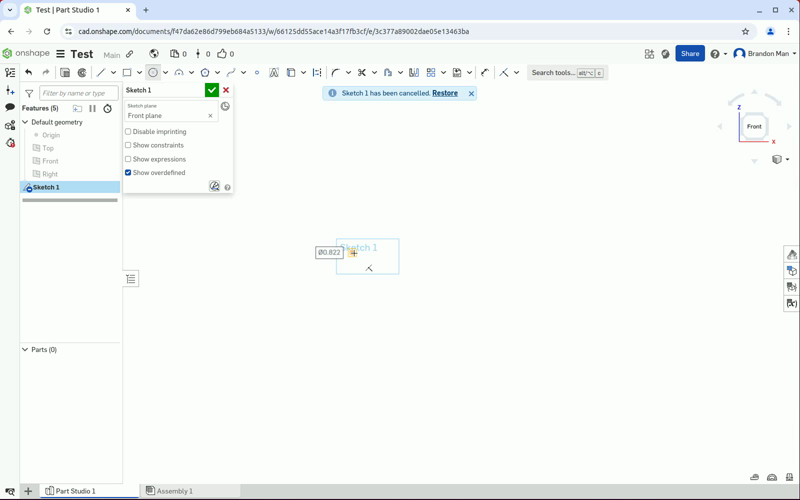
key(esc)
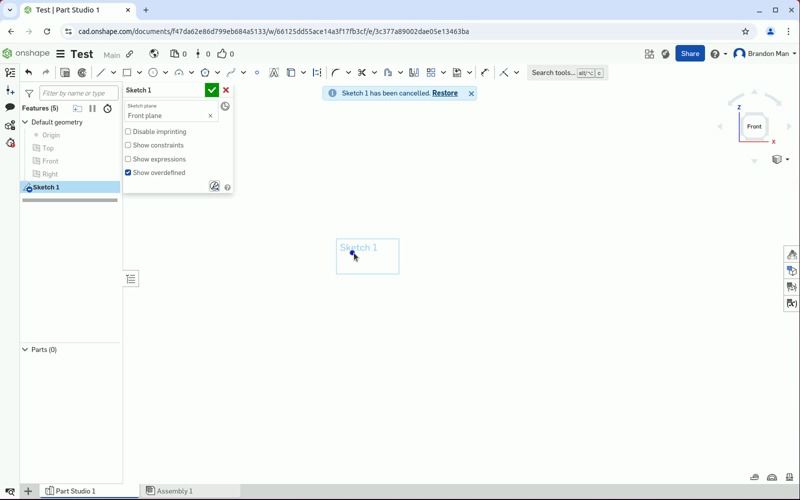
mouse_move(352, 252)
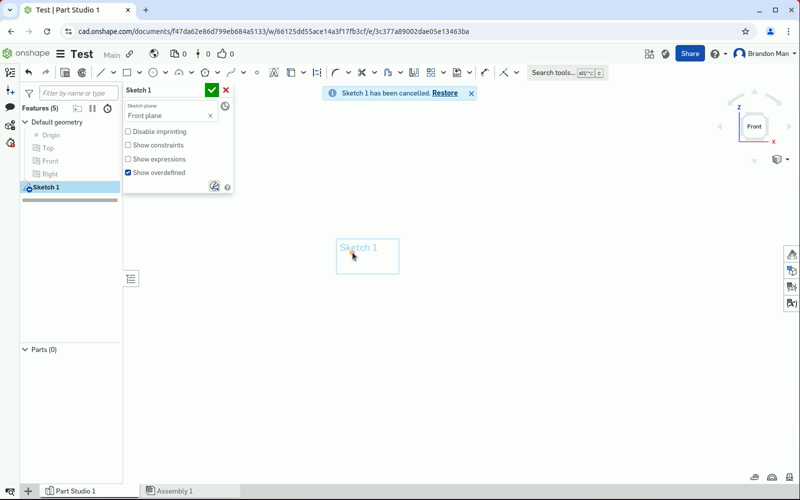
scroll(6)
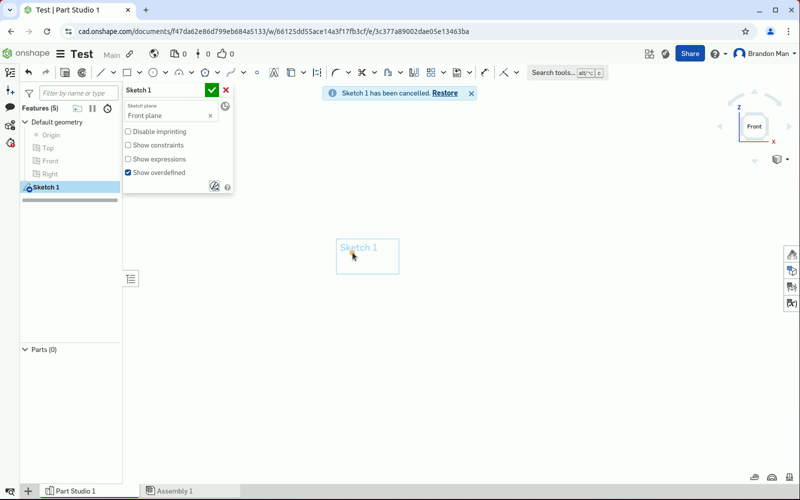
scroll(6)
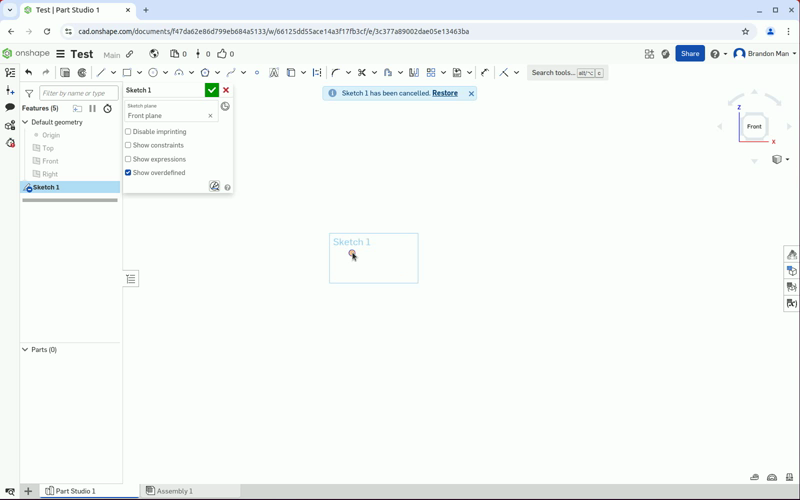
scroll(6)
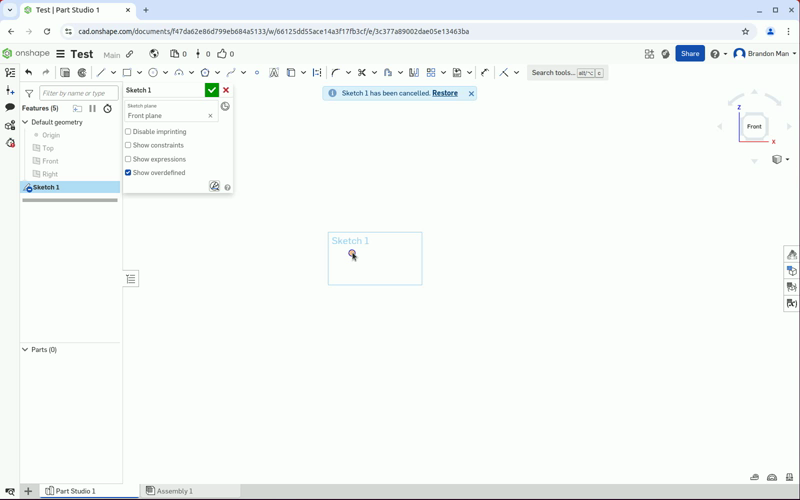
scroll(6)
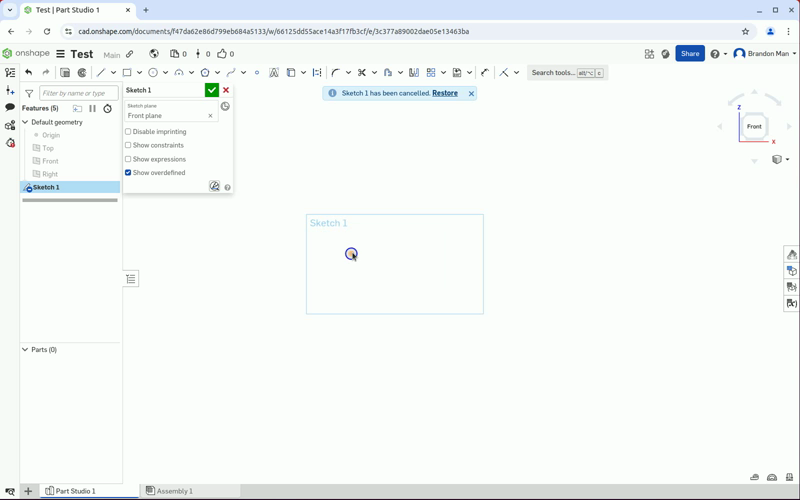
scroll(6)
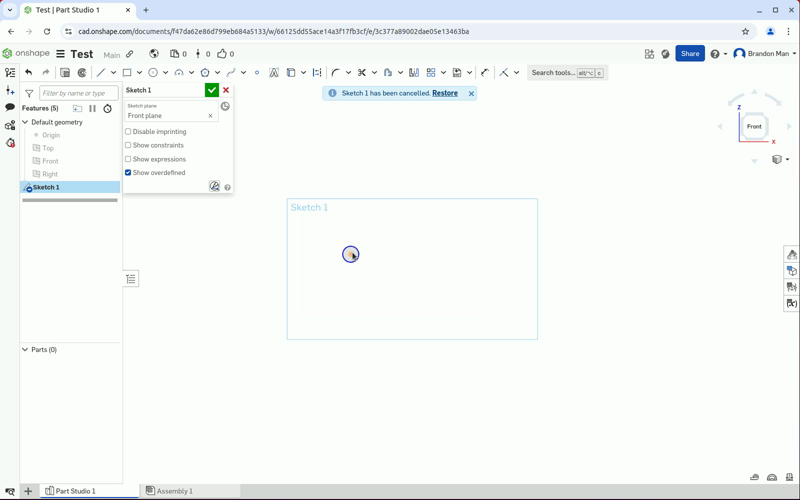
scroll(6)
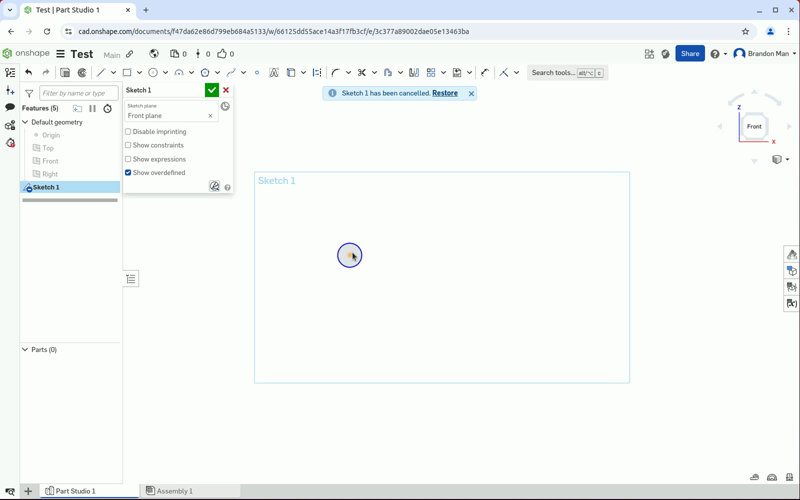
scroll(6)
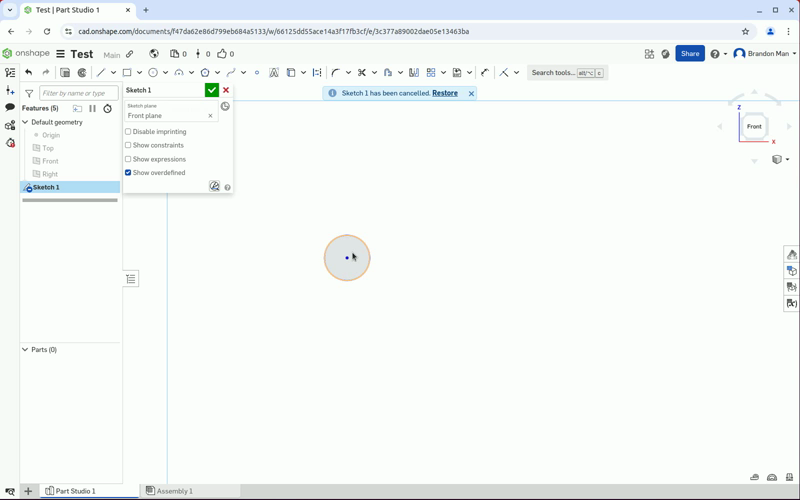
click(352, 252)
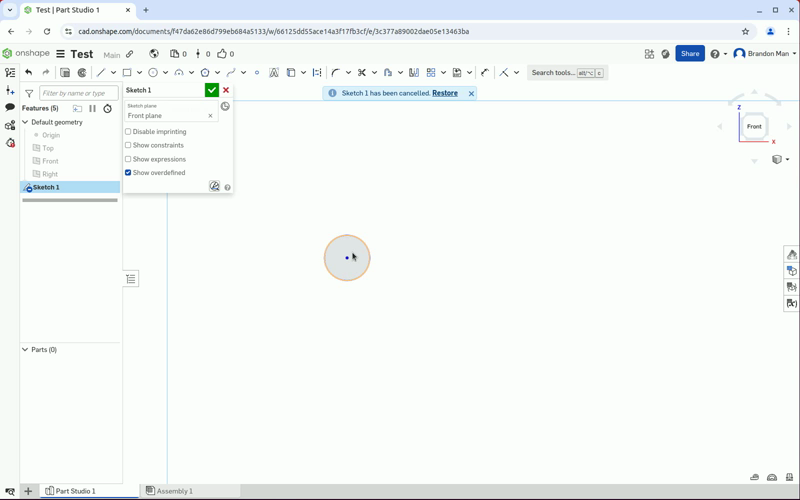
scroll(-6)
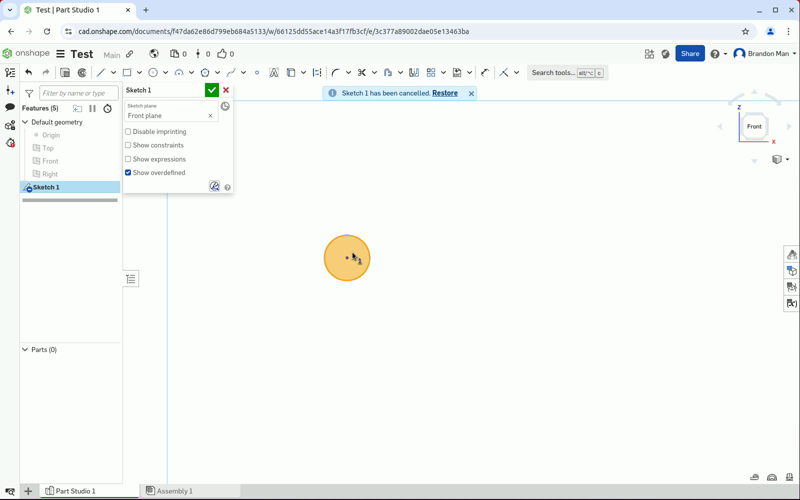
scroll(-6)
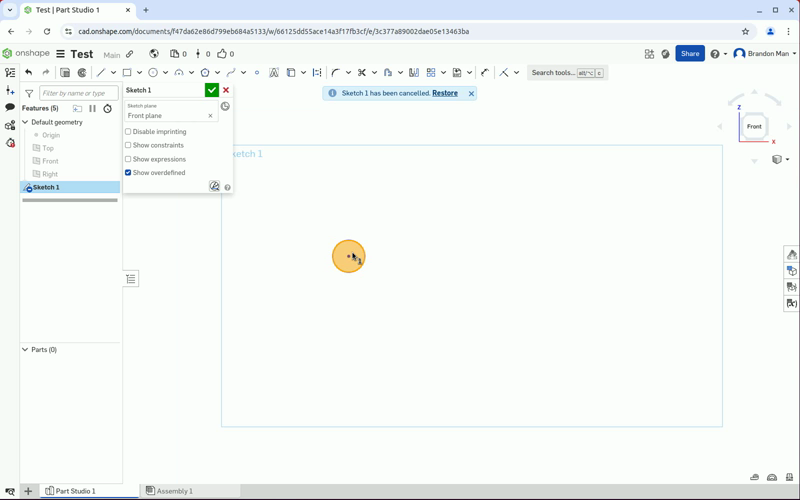
scroll(-6)
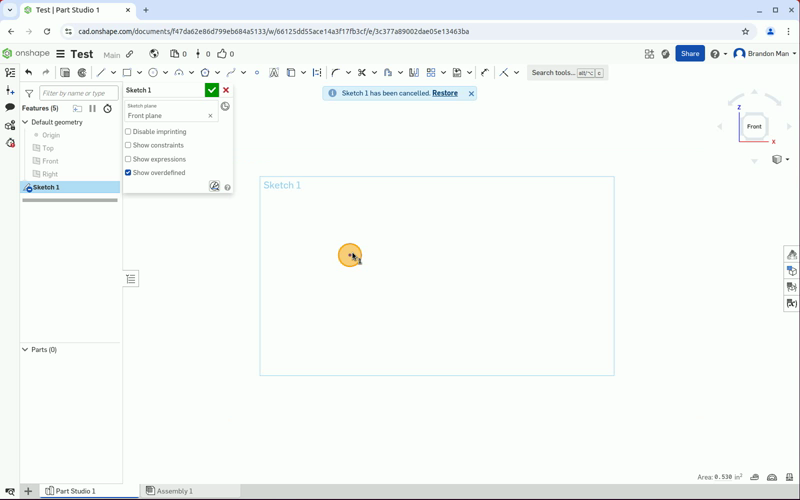
scroll(-6)
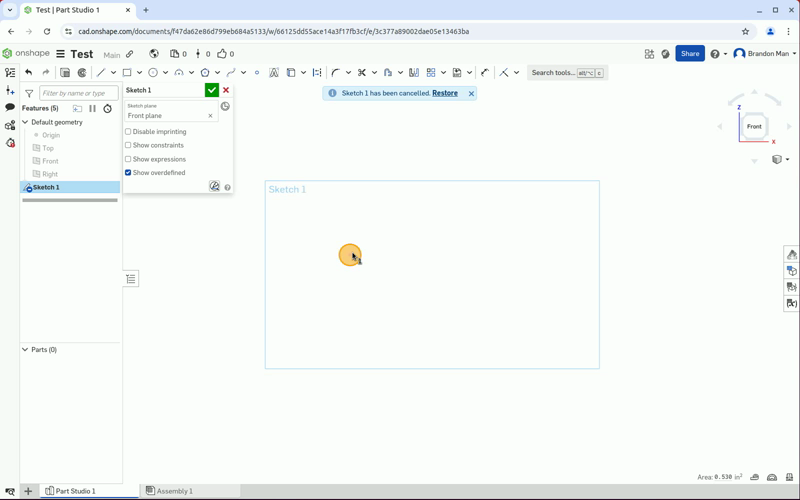
scroll(-6)
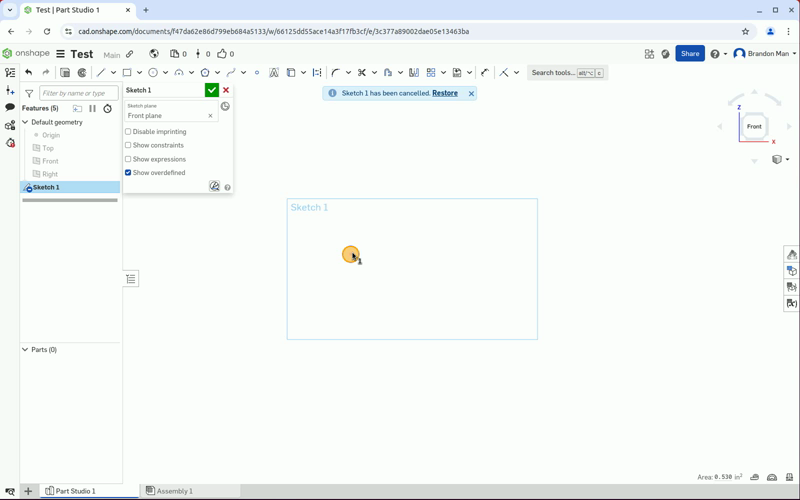
scroll(-6)
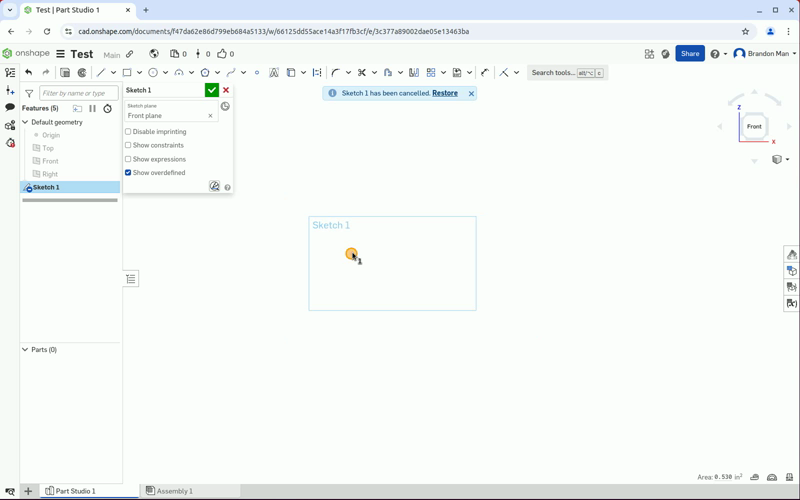
scroll(-6)
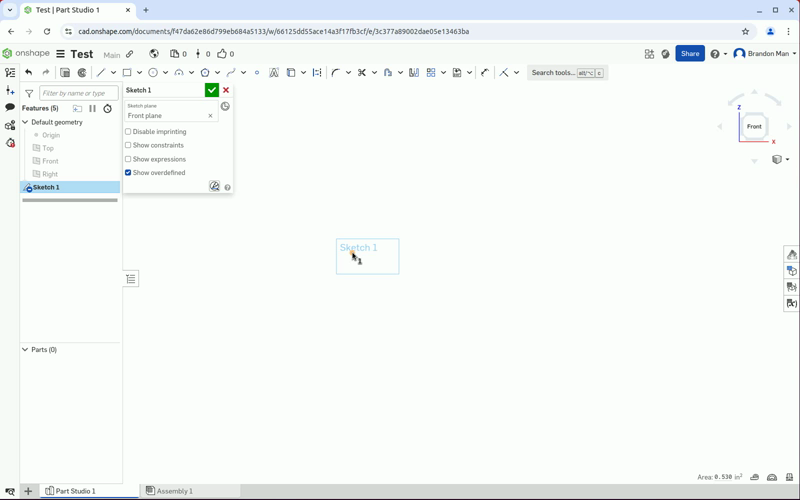
mouse_move(73, 352)
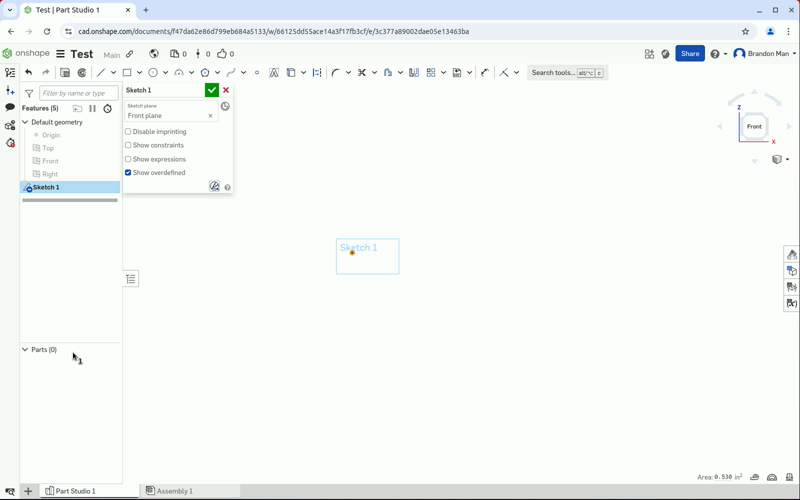
key(shift+y)
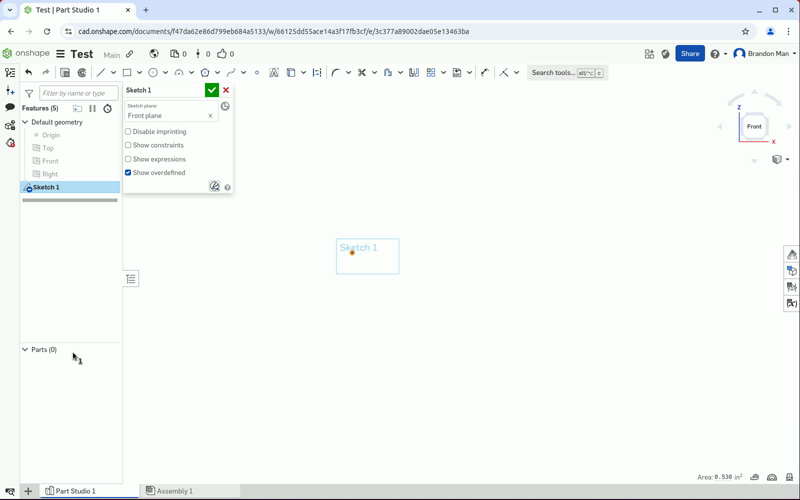
key(shift+e)
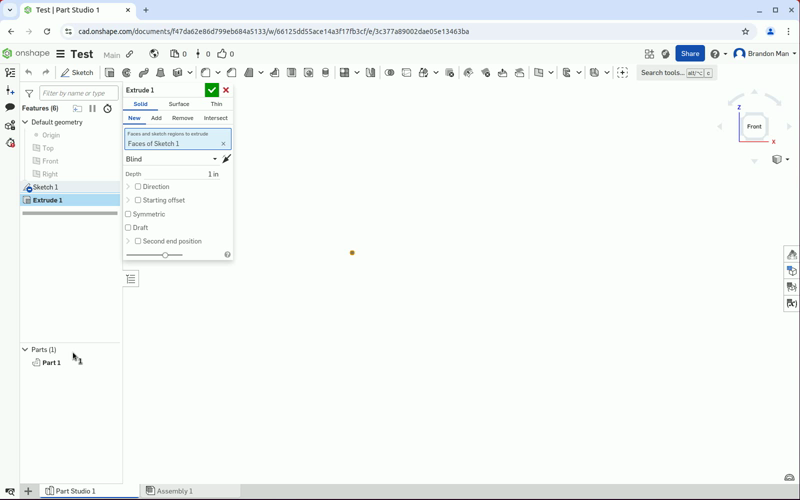
mouse_move(143, 106)
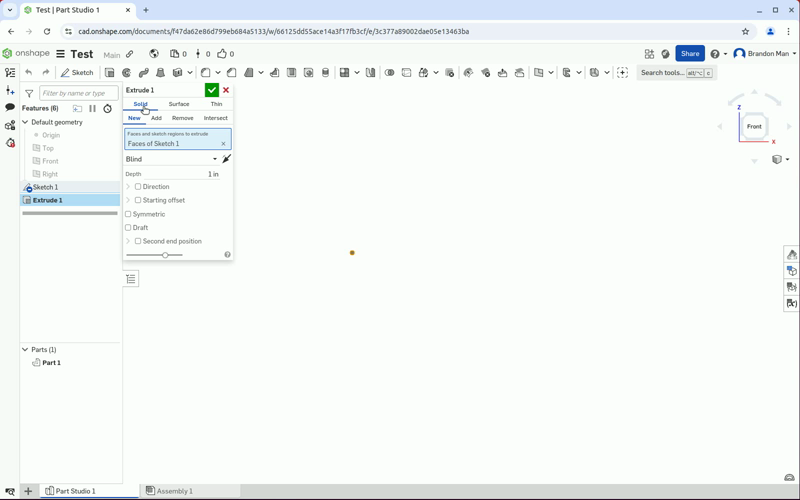
click(143, 106)
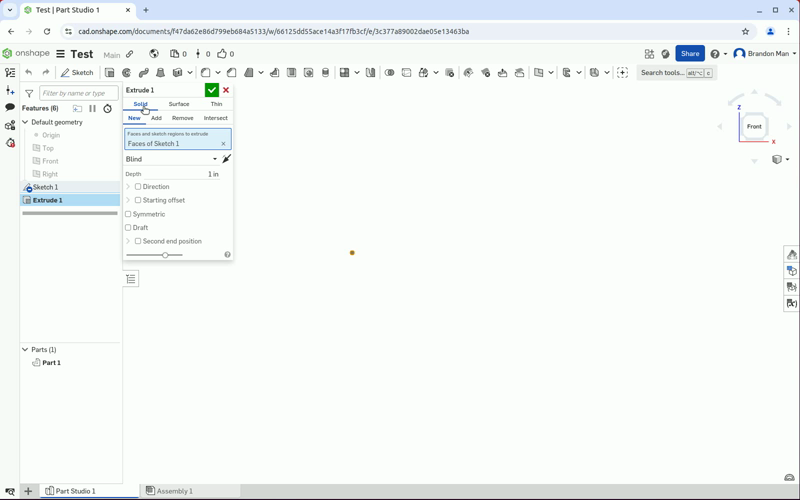
mouse_move(137, 120)
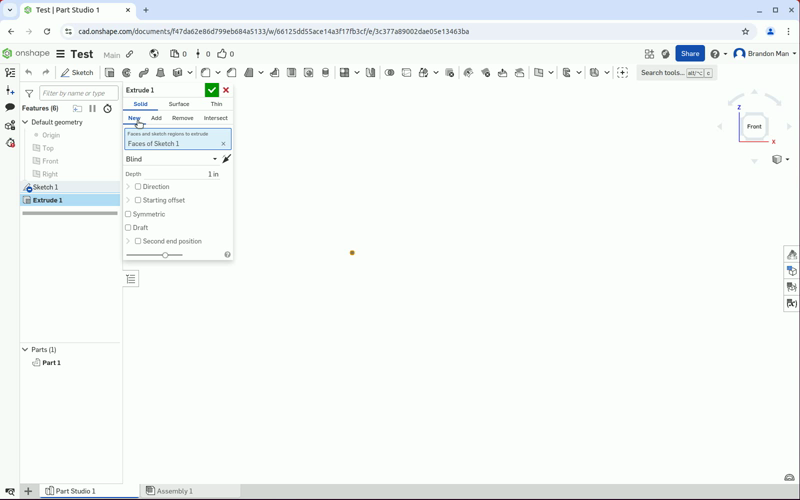
click(137, 120)
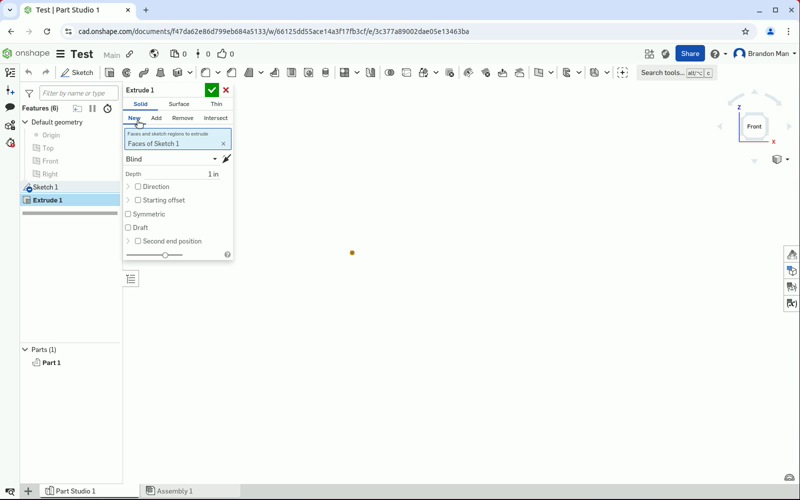
key(tab, 4)
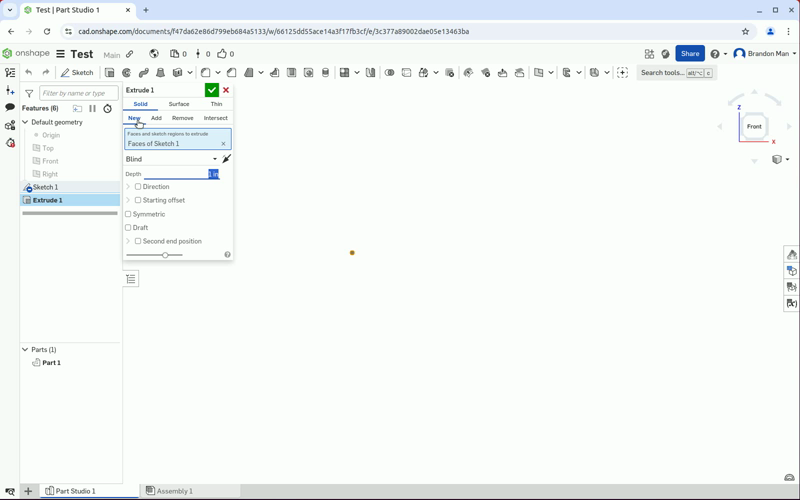
text(1.204)
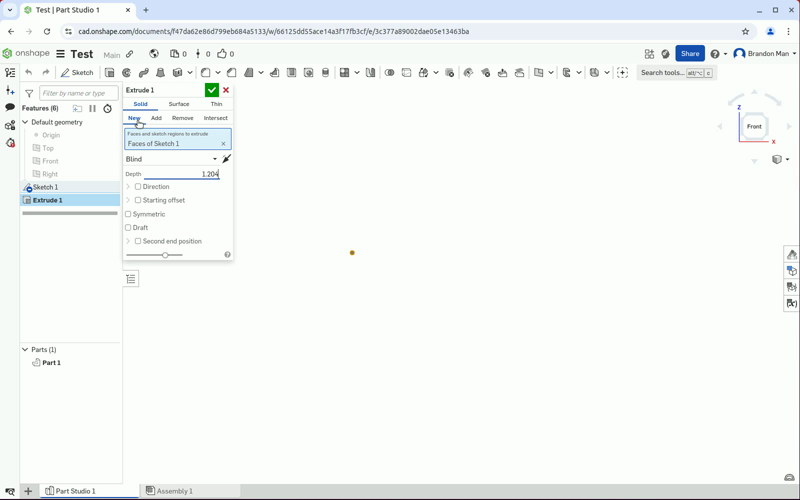
key(enter)
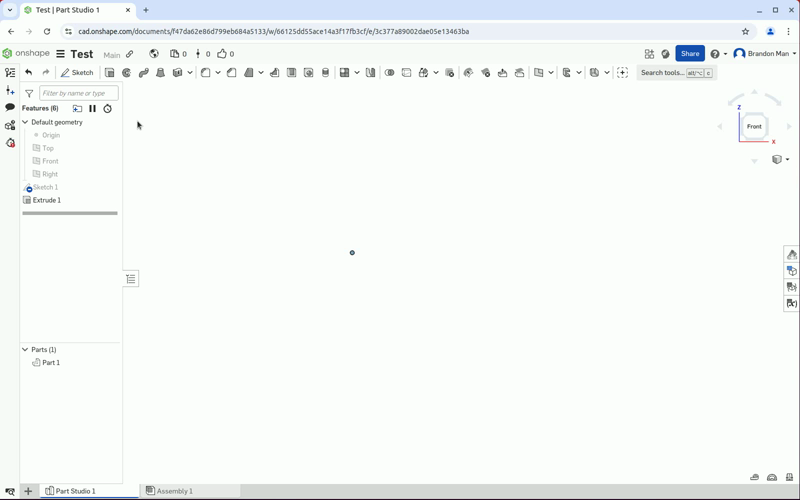
key(shift+h)
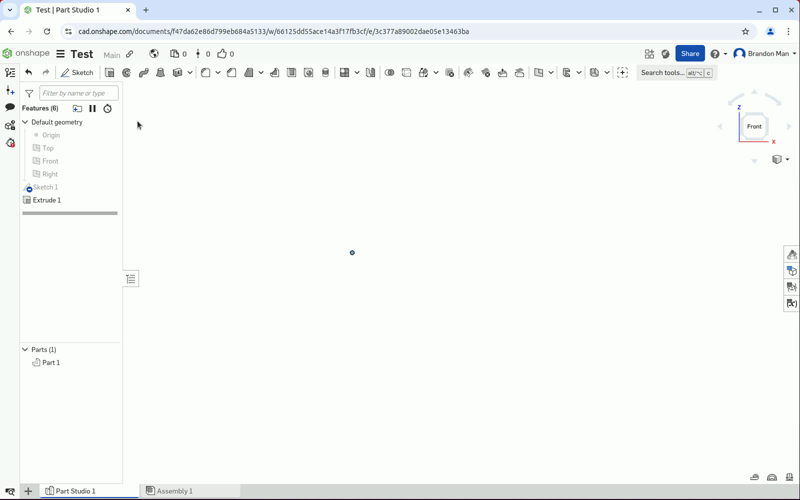
key(shift+h)
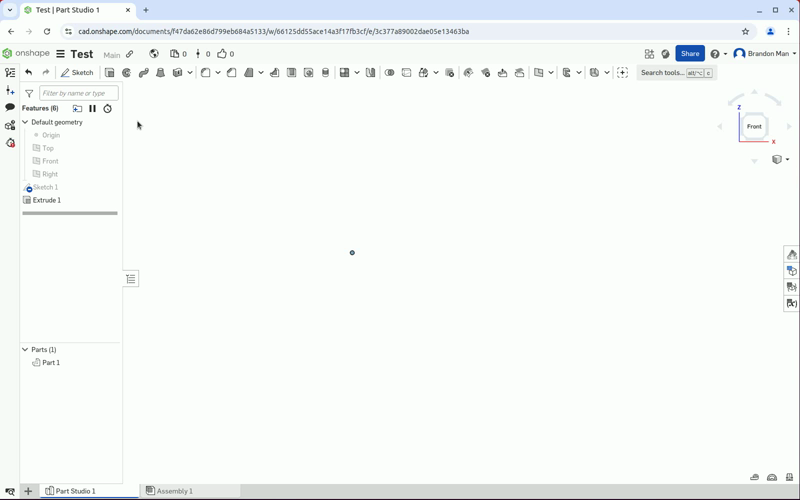
mouse_move(73, 189)
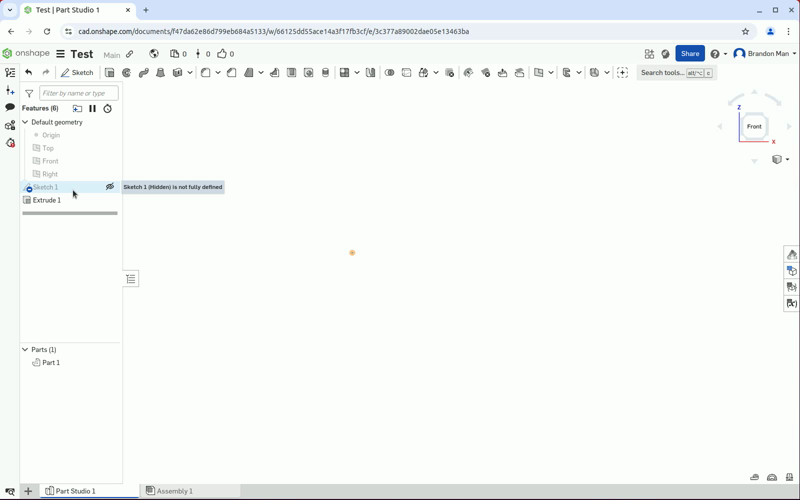
click(73, 189)
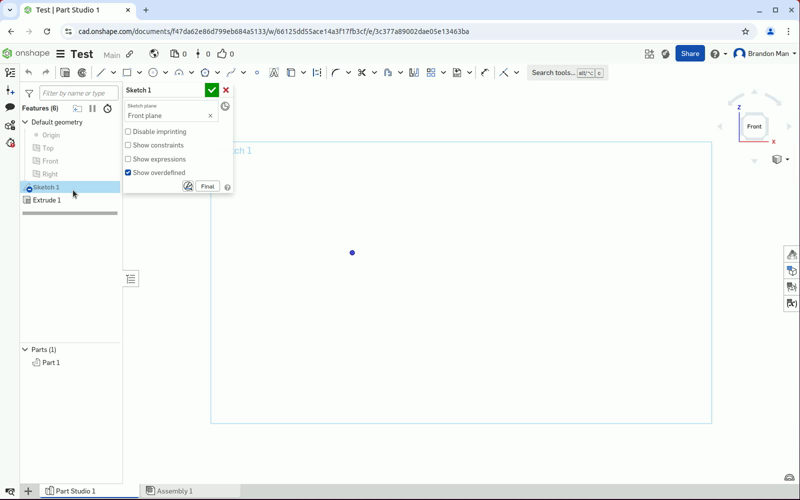
mouse_move(229, 92)
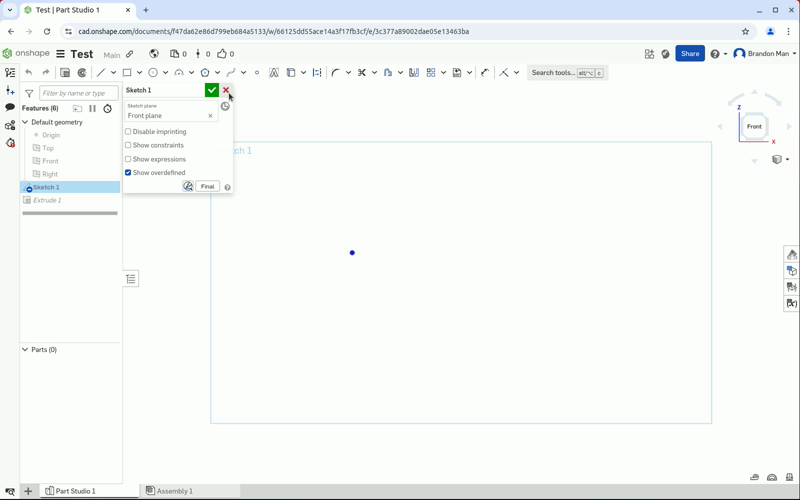
click(229, 92)
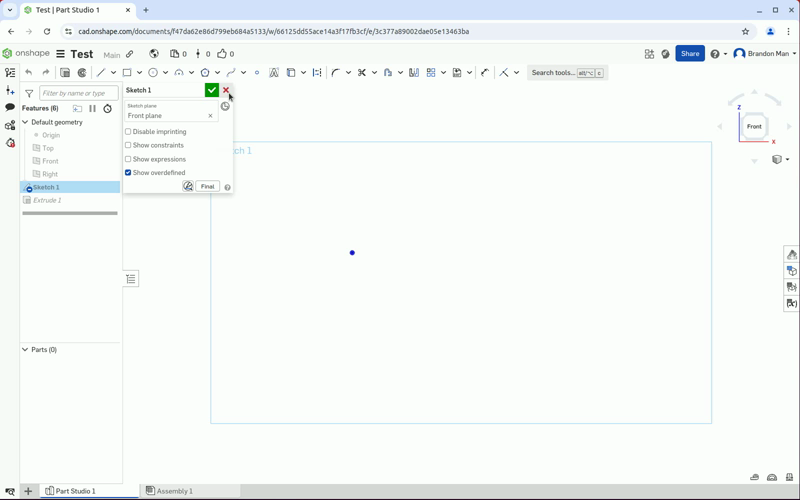
key(shift+s)
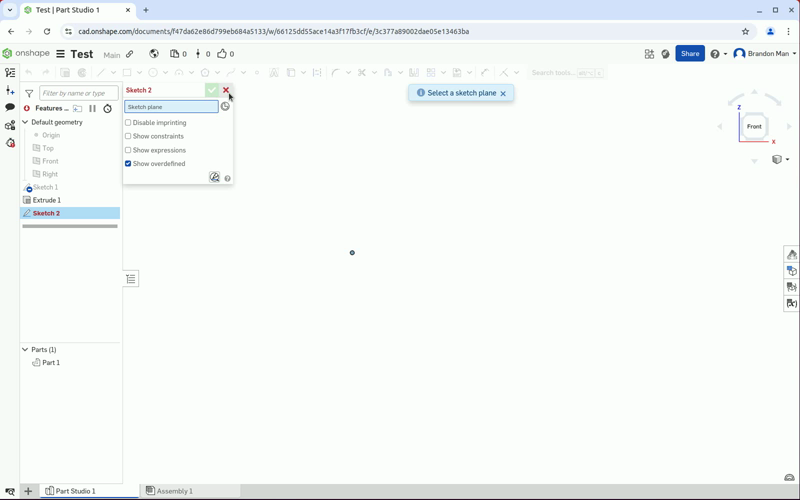
mouse_move(73, 163)
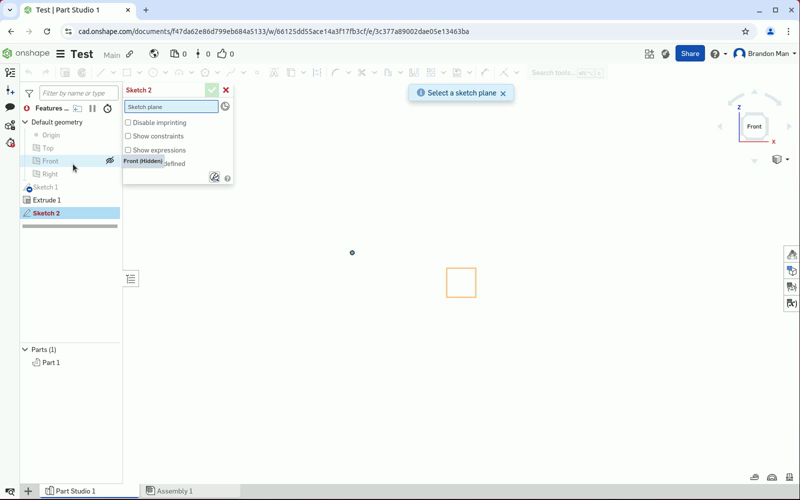
click(73, 163)
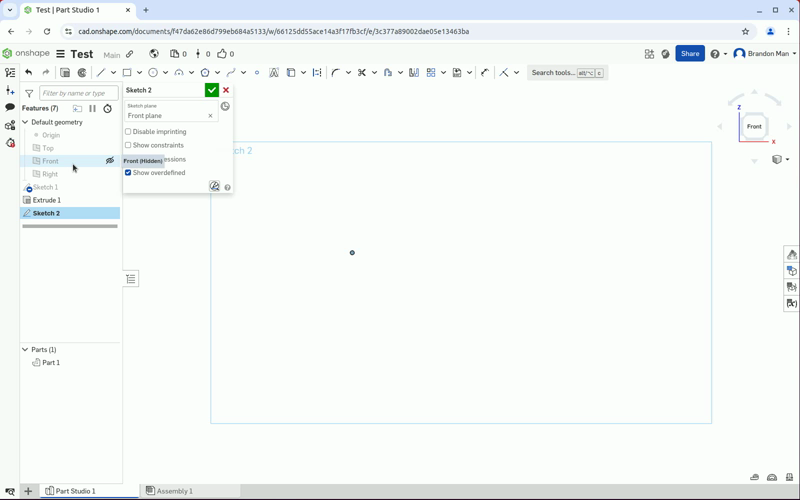
mouse_move(73, 352)
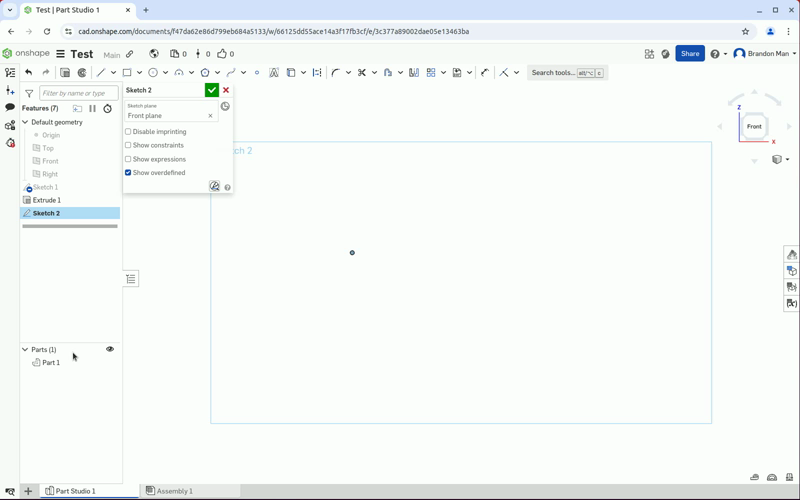
key(y)
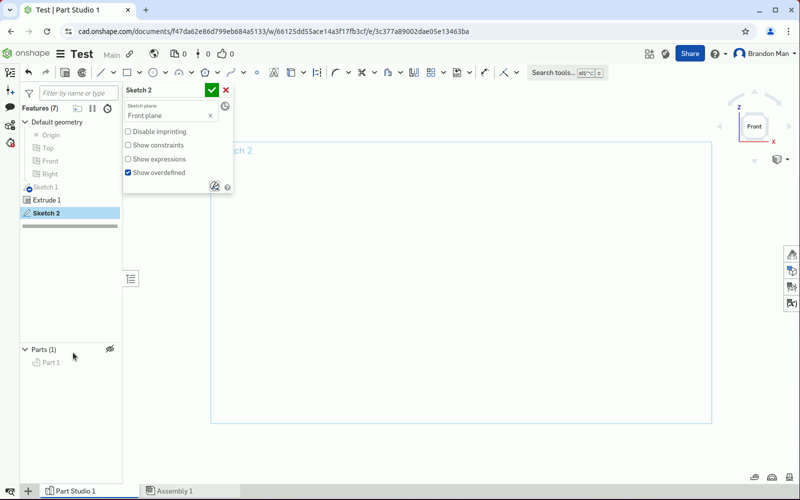
key(c)
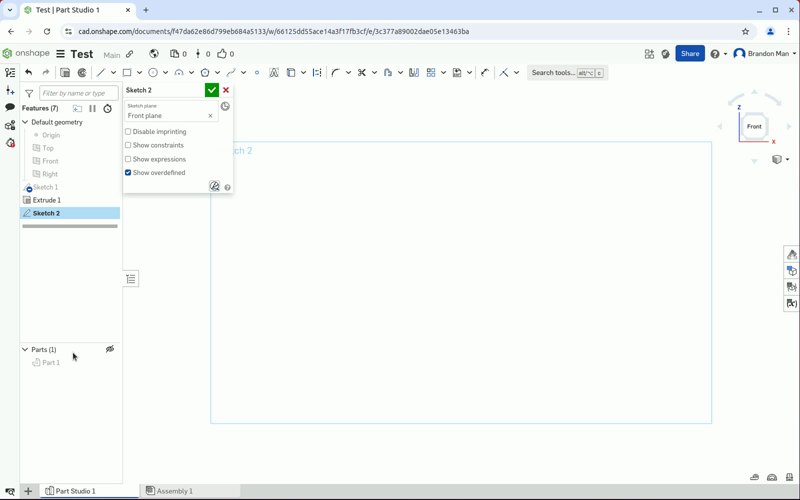
key_down(shift)
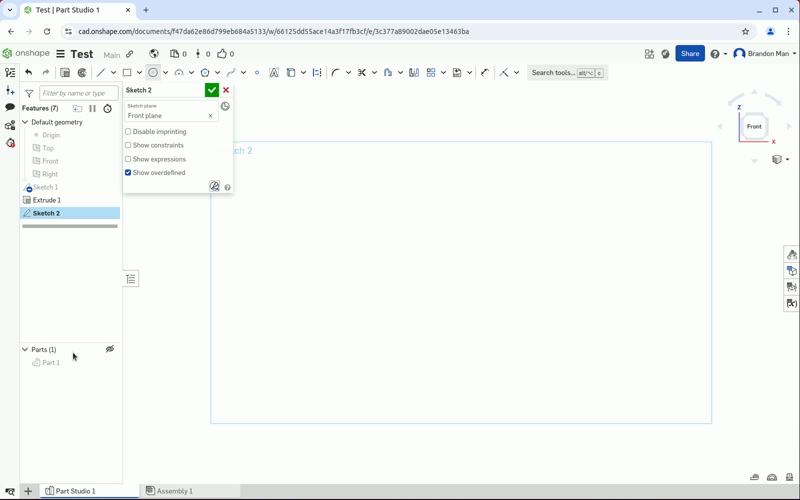
mouse_move(352, 252)
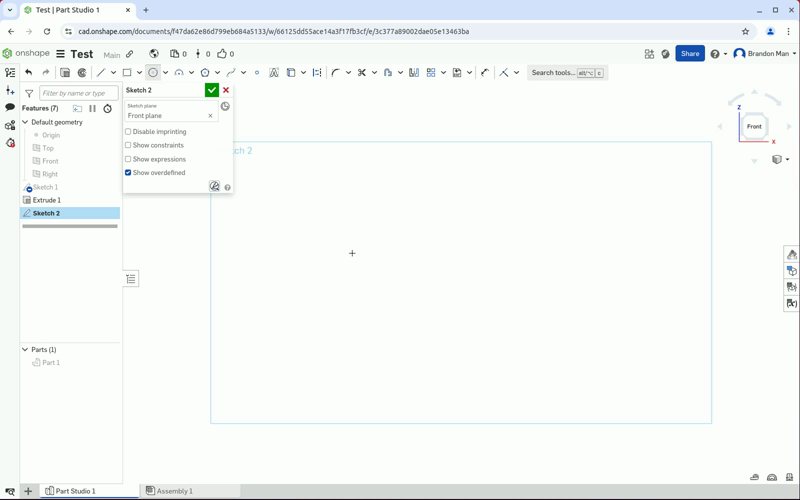
click(352, 252)
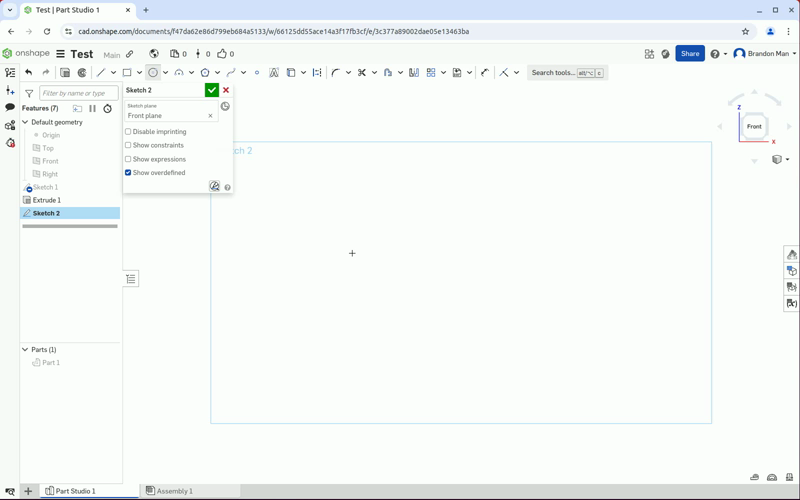
key_up(shift)
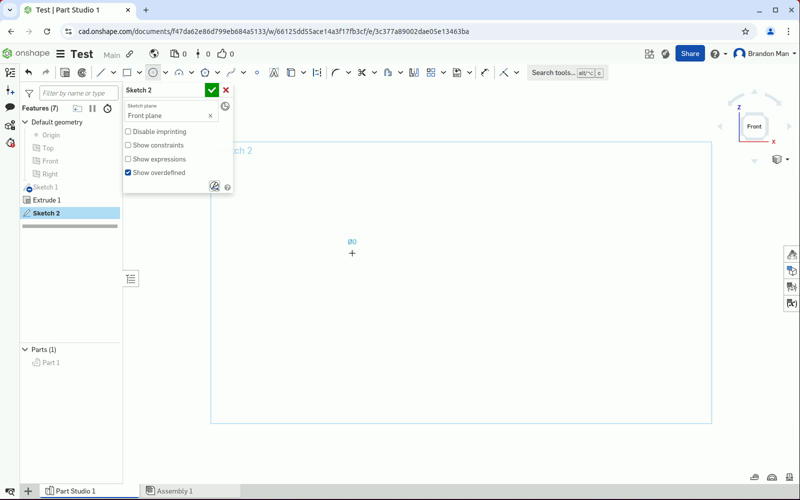
mouse_move(356, 252)
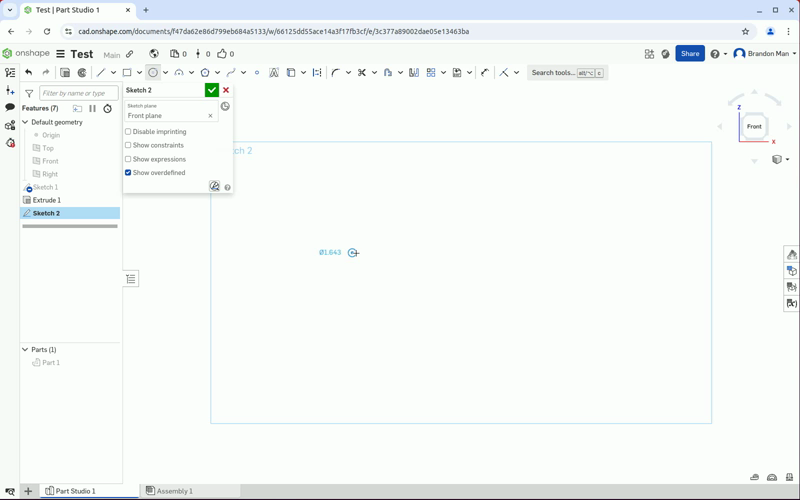
click(356, 252)
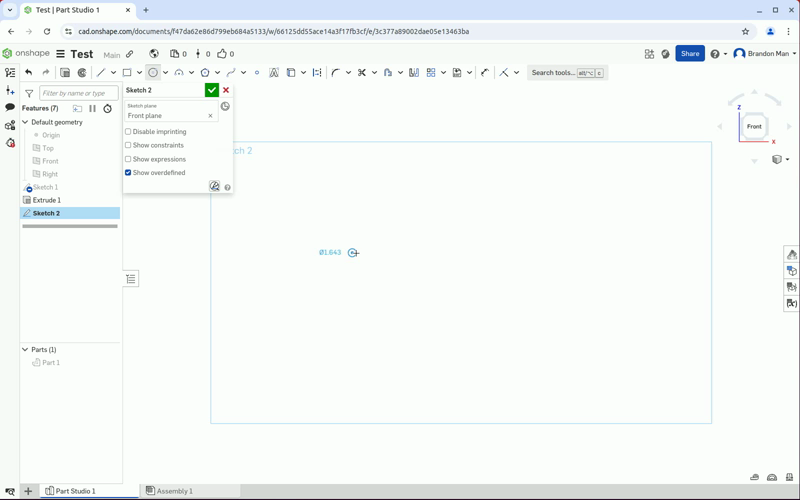
key(esc)
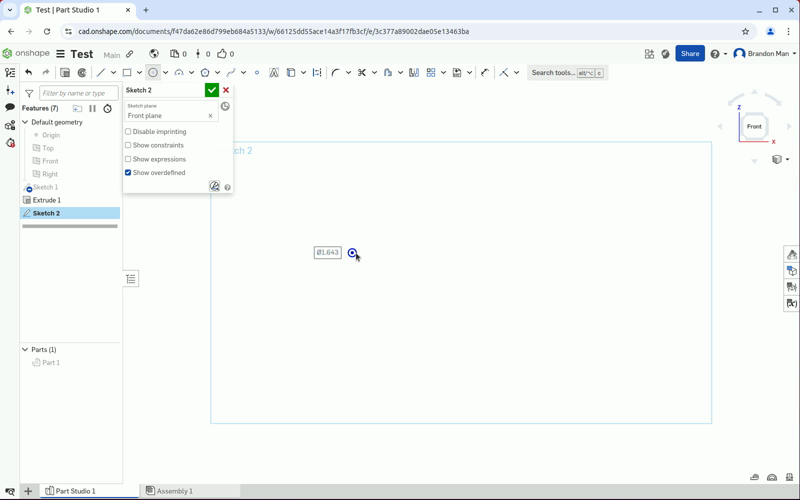
mouse_move(354, 249)
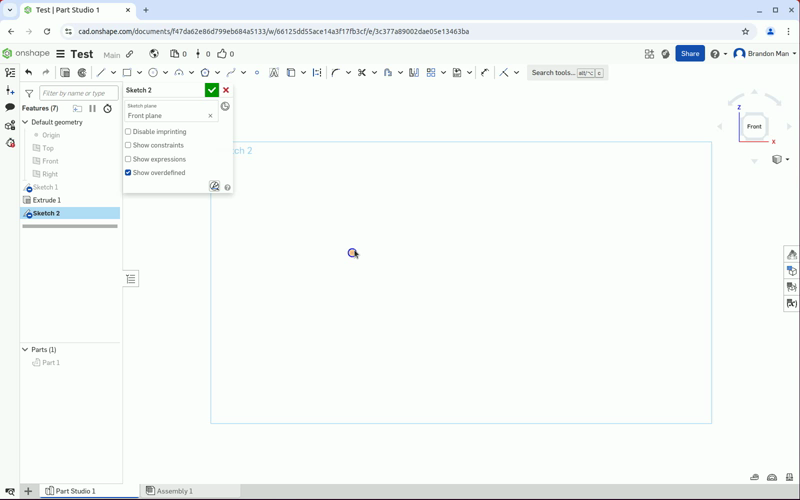
scroll(6)
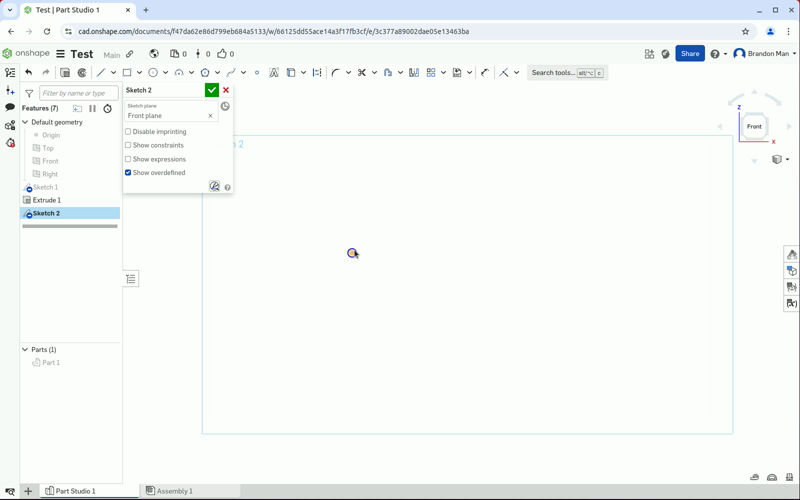
scroll(6)
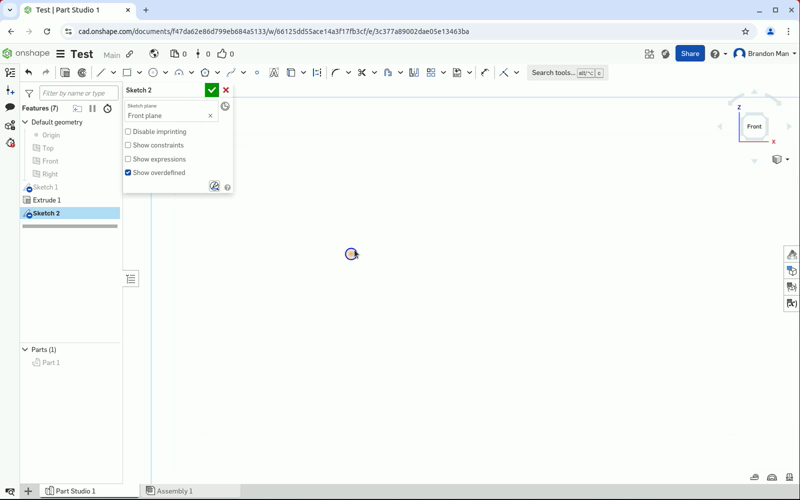
scroll(6)
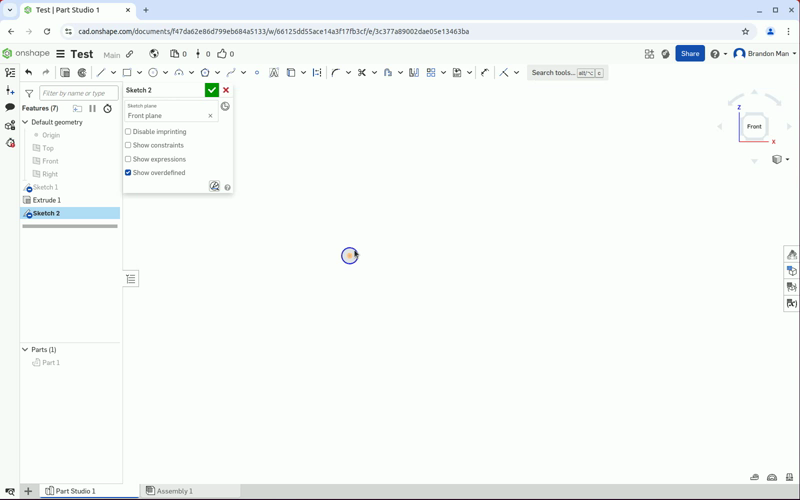
scroll(6)
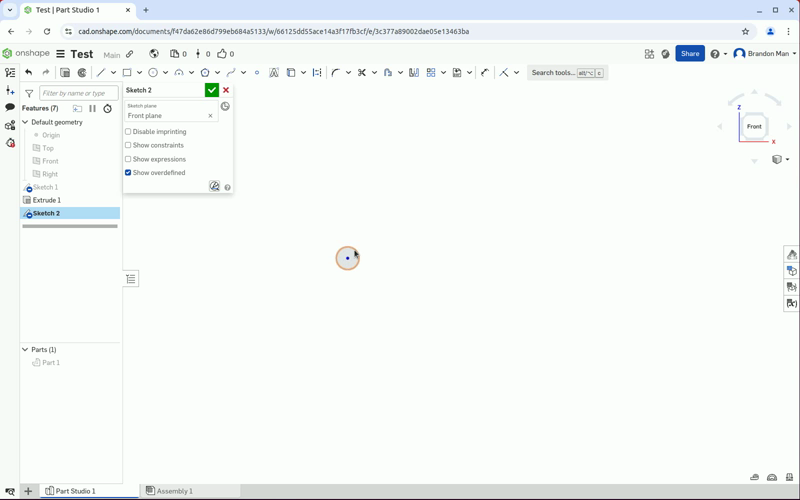
scroll(6)
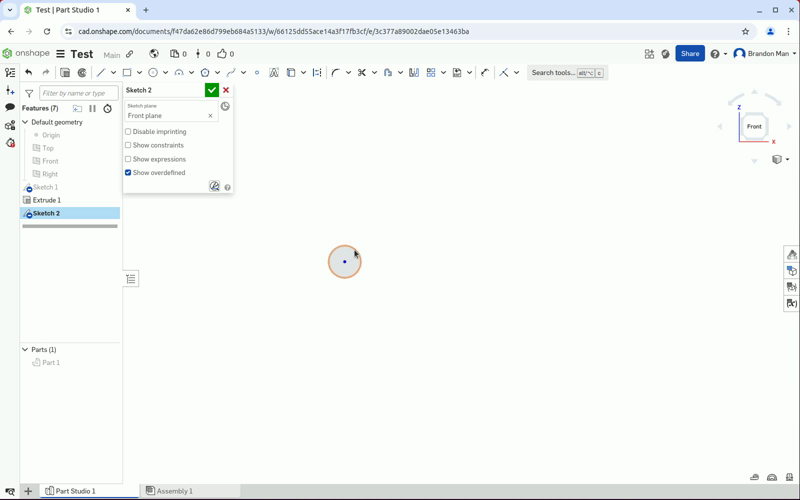
scroll(6)
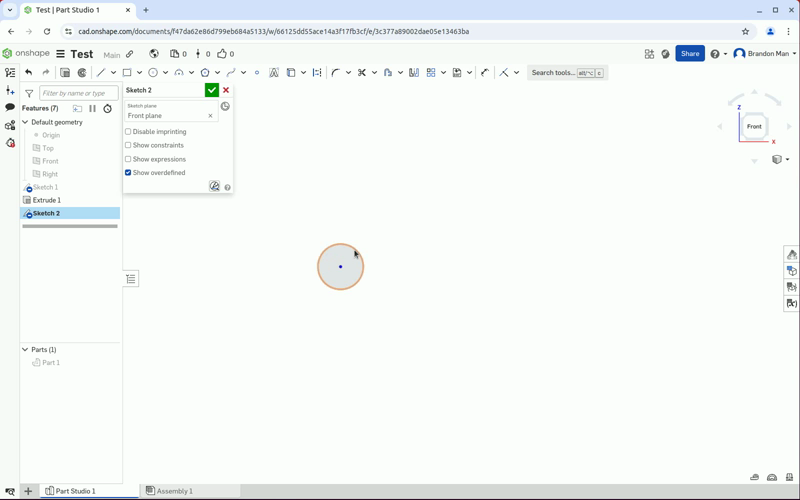
scroll(6)
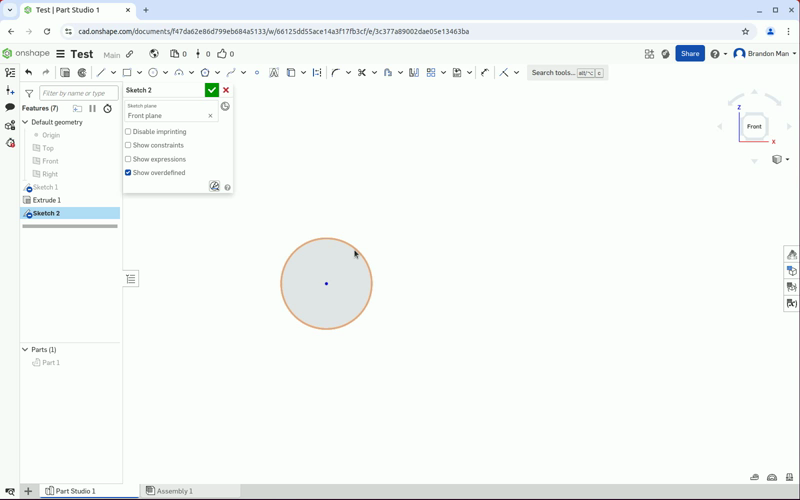
click(354, 249)
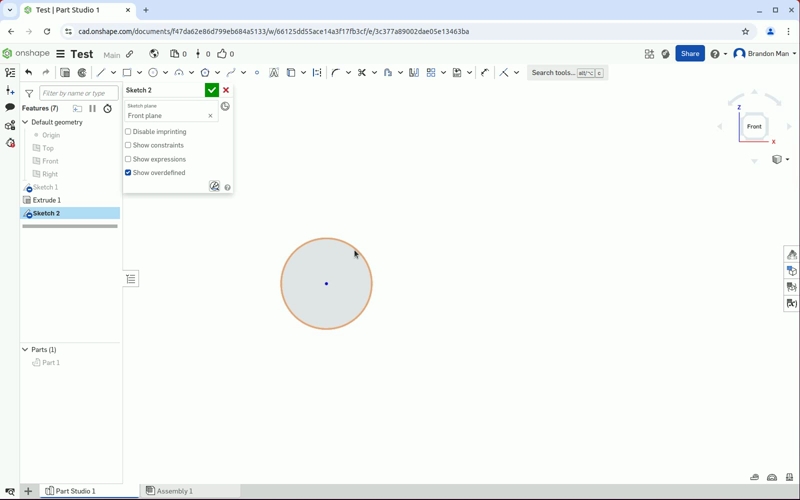
scroll(-6)
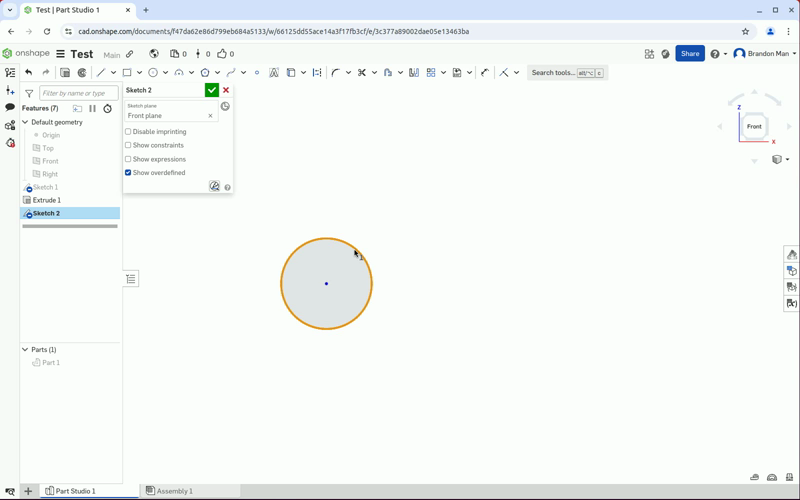
scroll(-6)
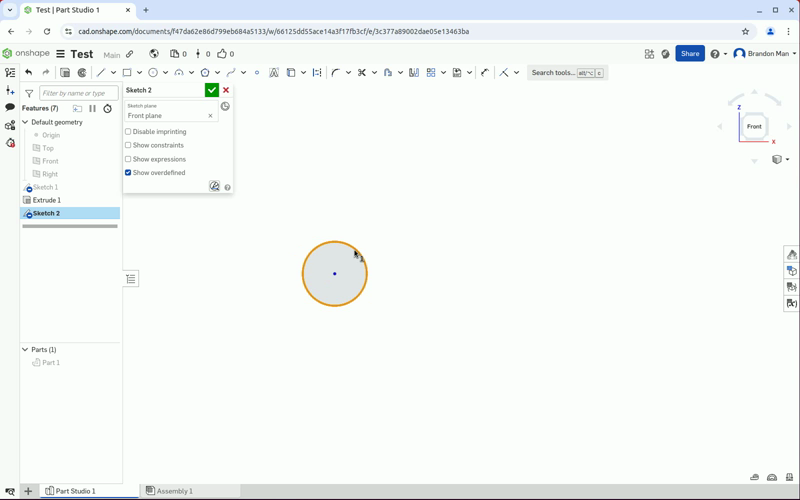
scroll(-6)
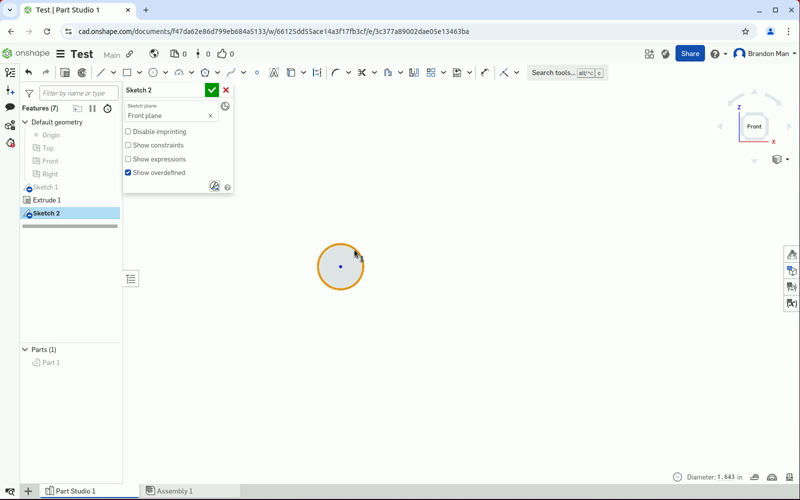
scroll(-6)
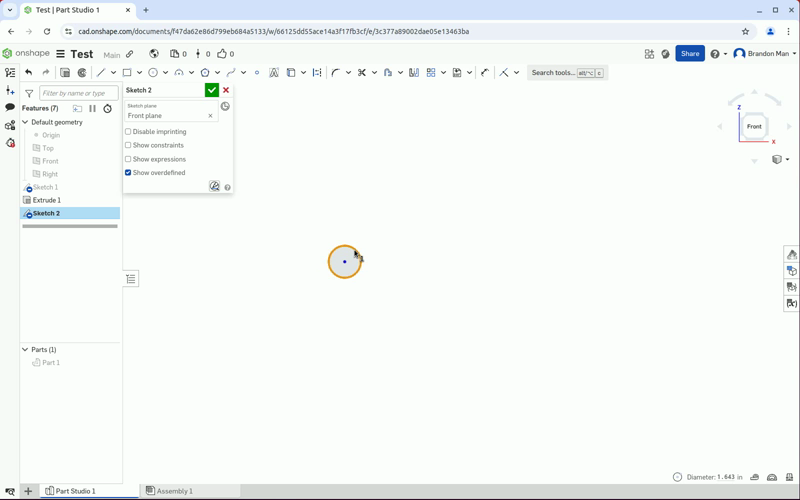
scroll(-6)
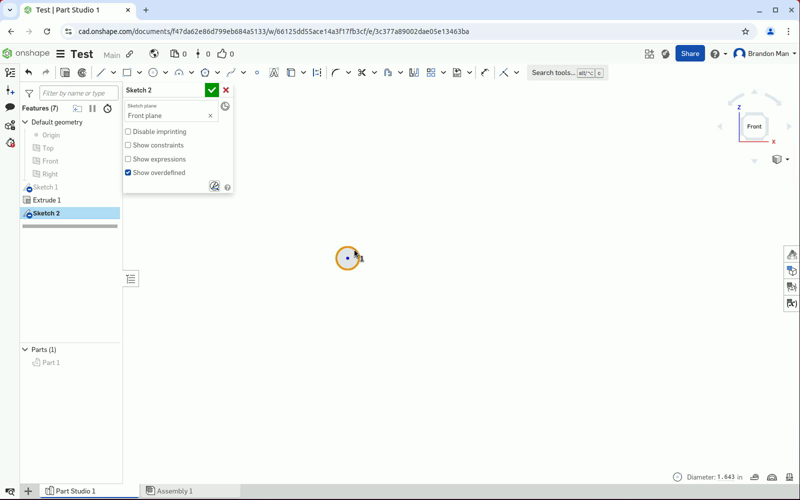
scroll(-6)
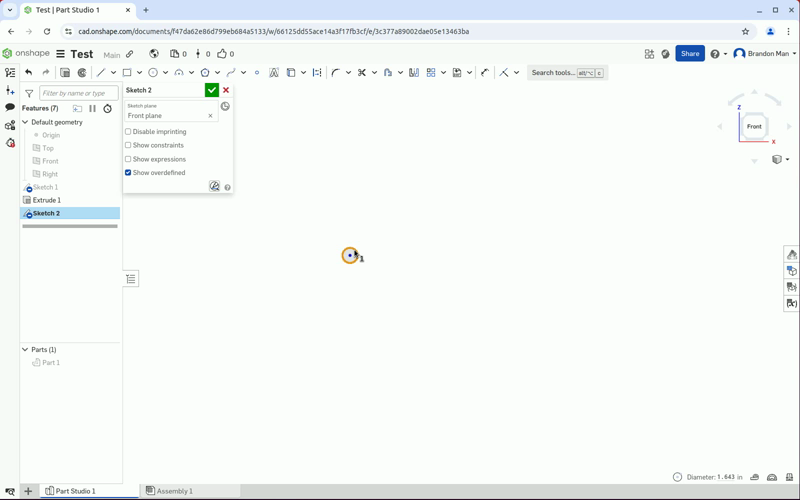
scroll(-6)
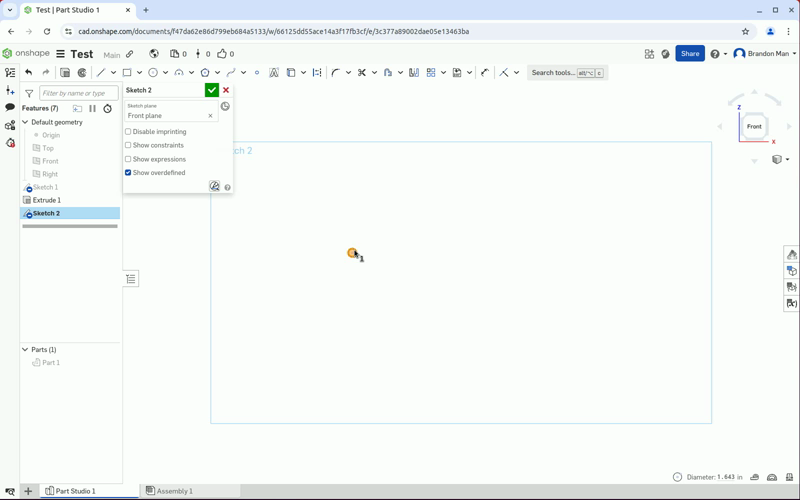
mouse_move(73, 352)
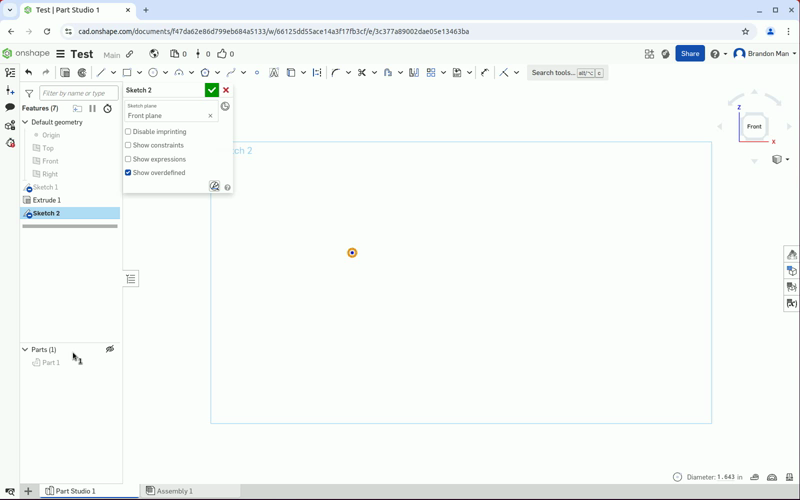
key(shift+y)
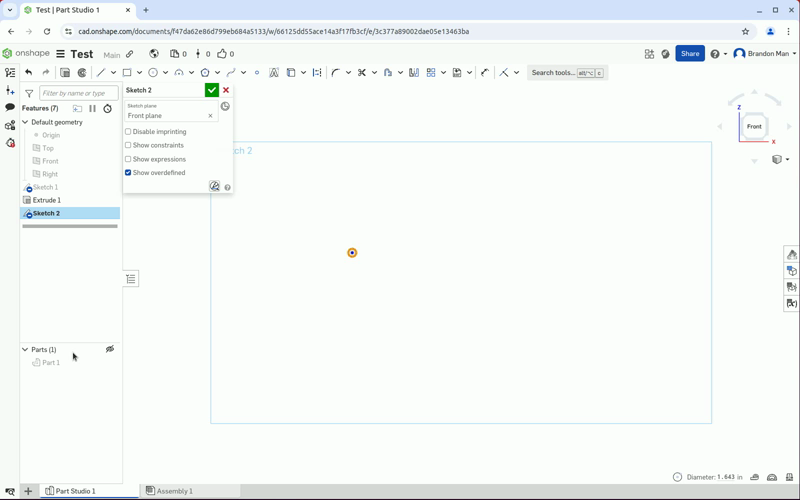
key(shift+e)
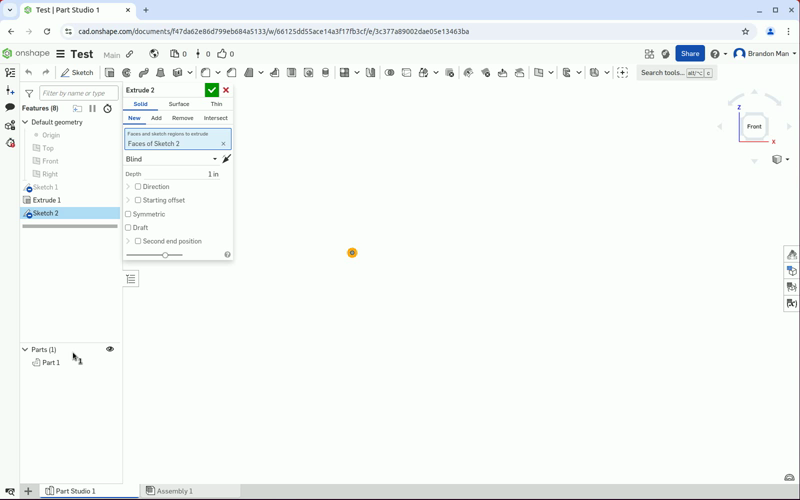
mouse_move(143, 106)
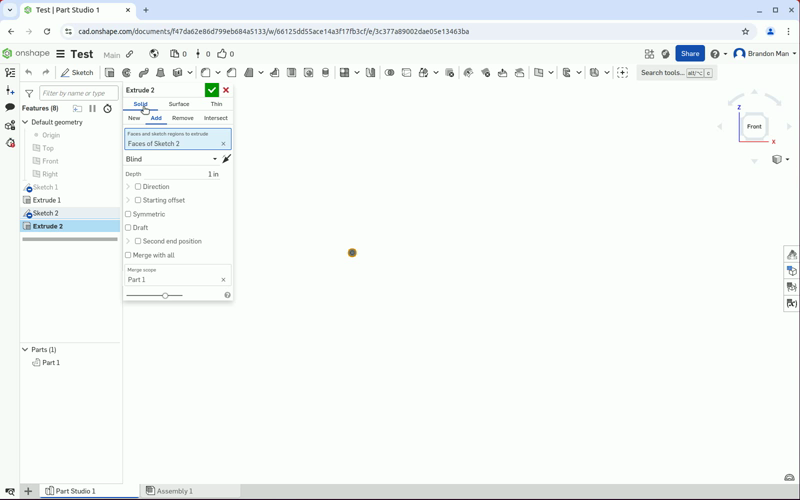
click(143, 106)
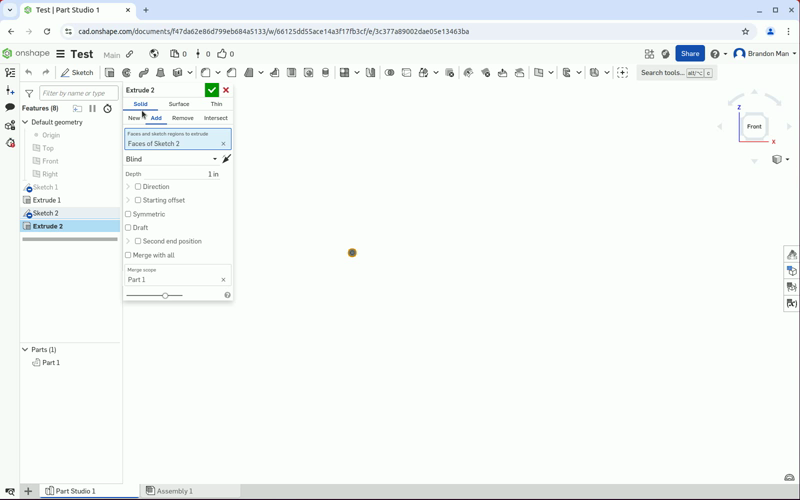
mouse_move(137, 120)
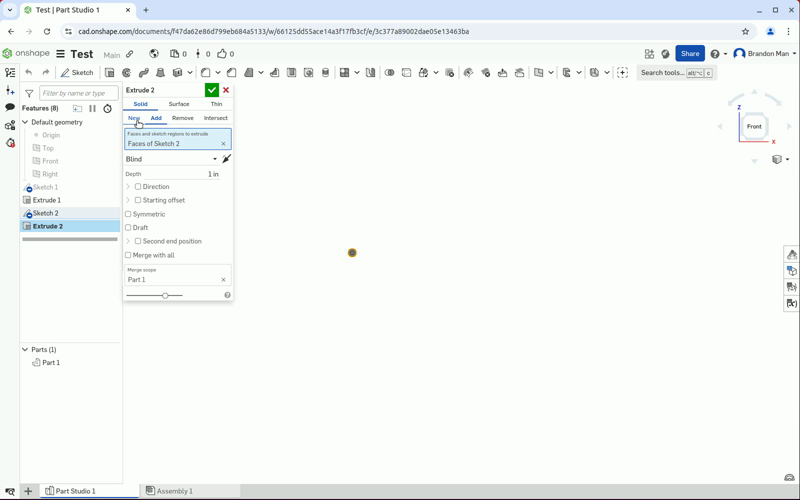
click(137, 120)
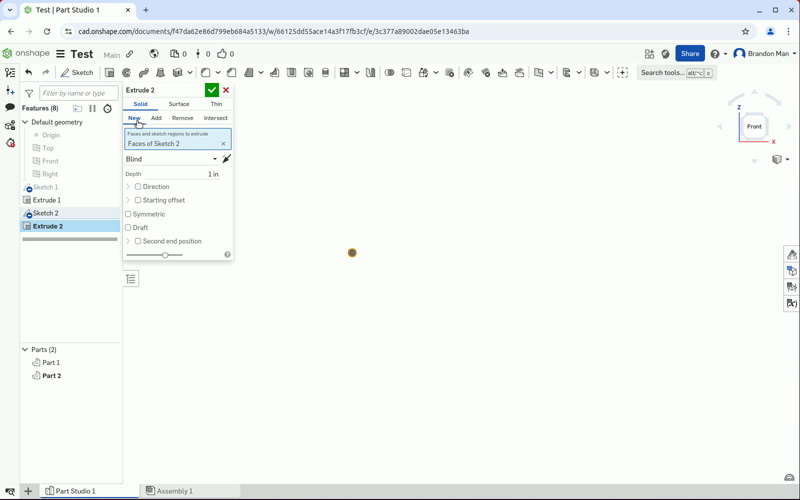
key(tab, 4)
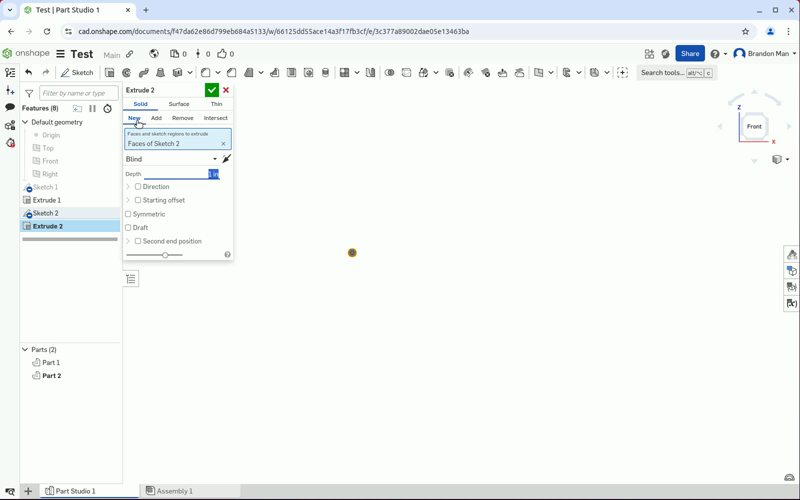
text(1.204)
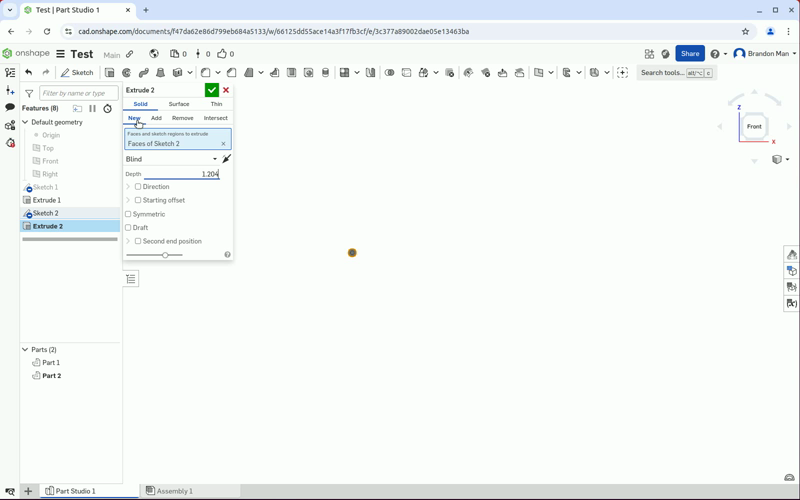
key(enter)
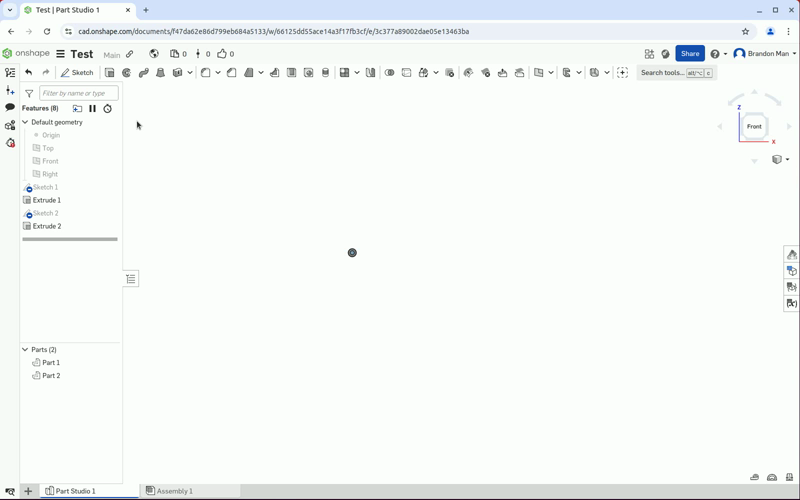
key(shift+h)
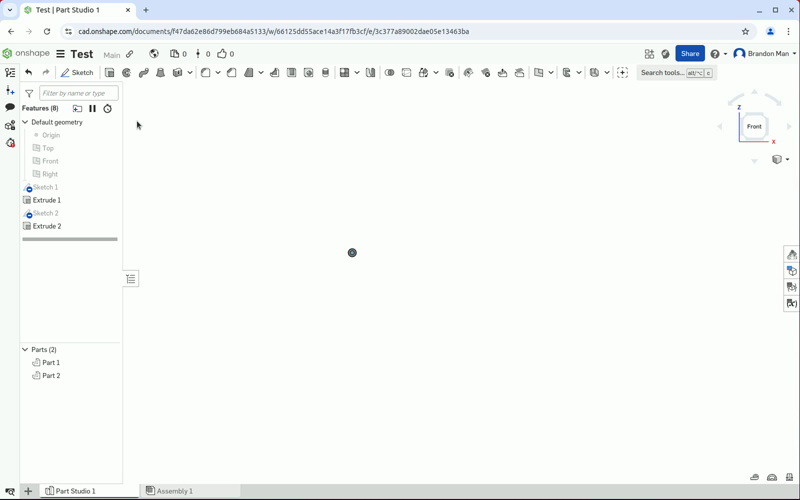
key(shift+h)
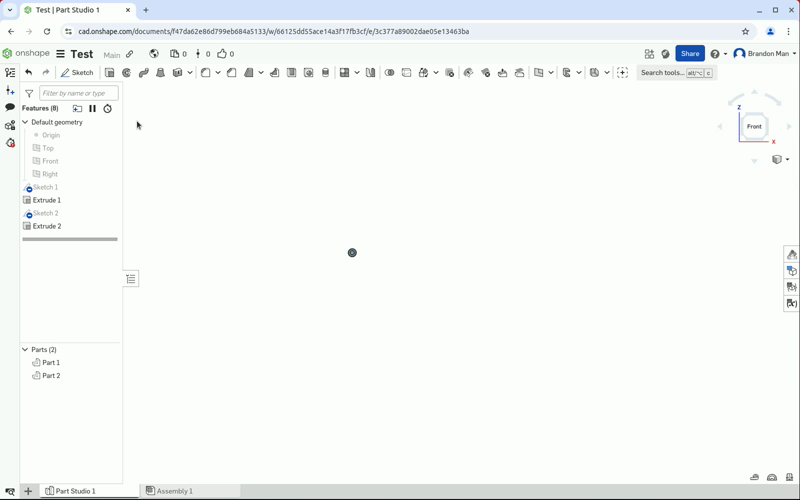
mouse_move(73, 189)
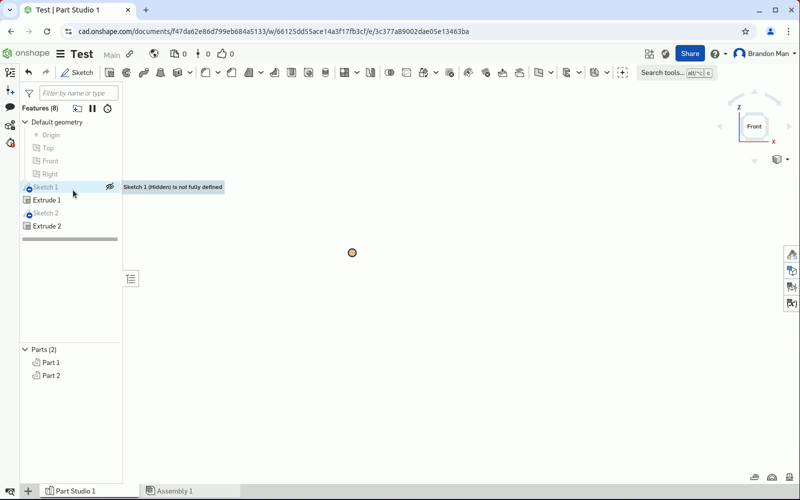
click(73, 189)
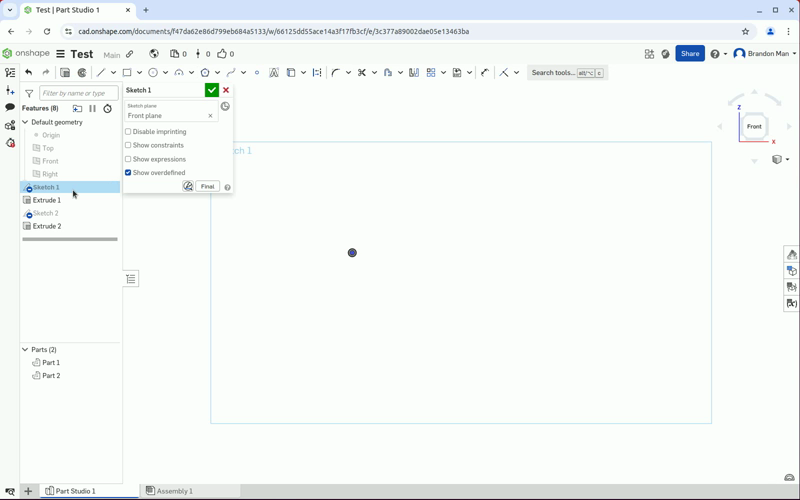
mouse_move(229, 92)
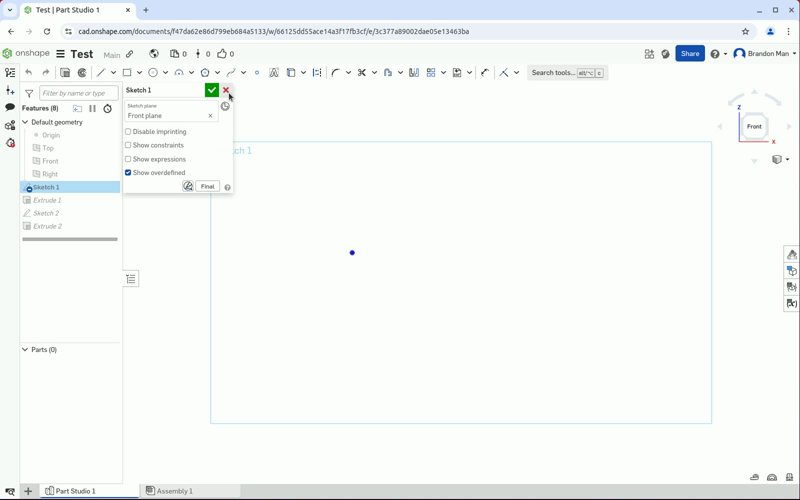
click(229, 92)
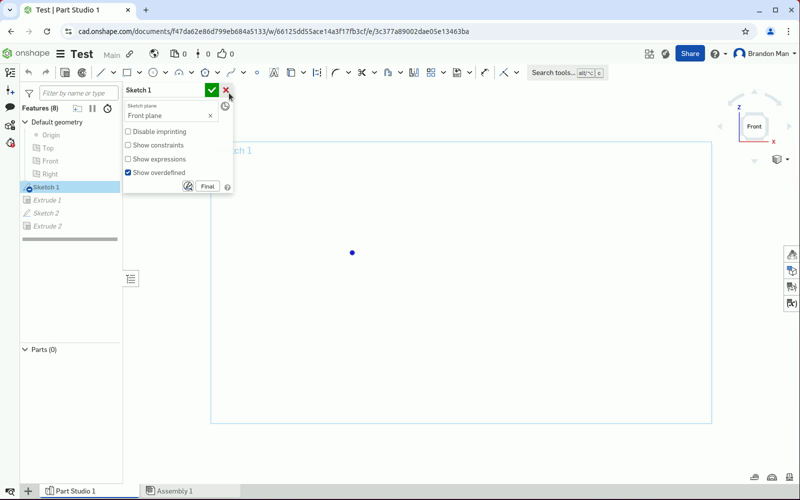
key(shift+s)
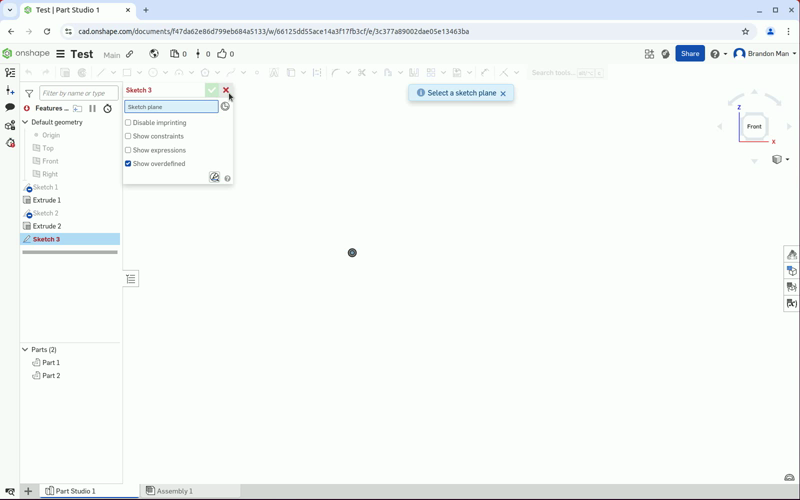
mouse_move(73, 163)
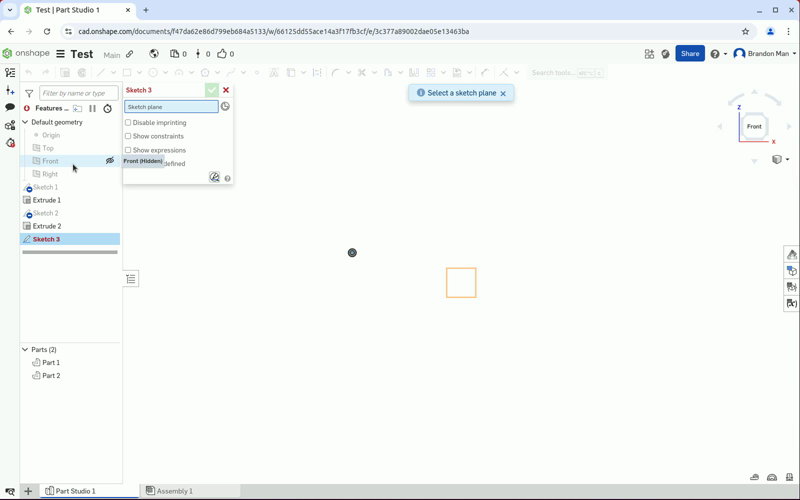
click(73, 163)
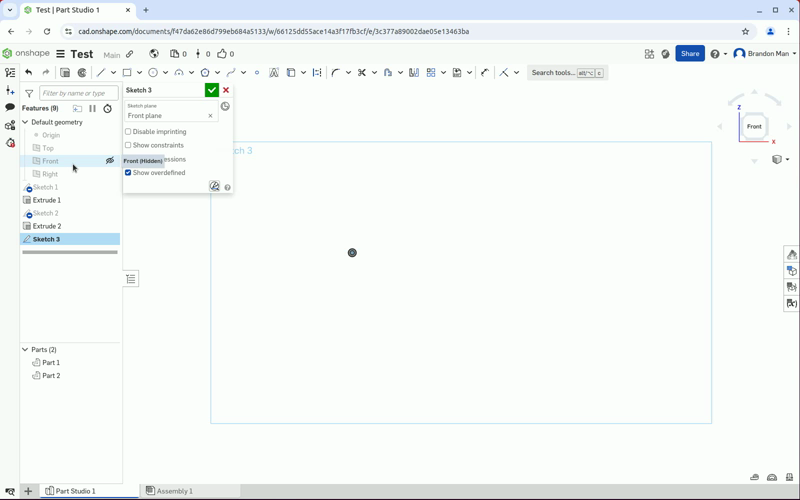
mouse_move(73, 352)
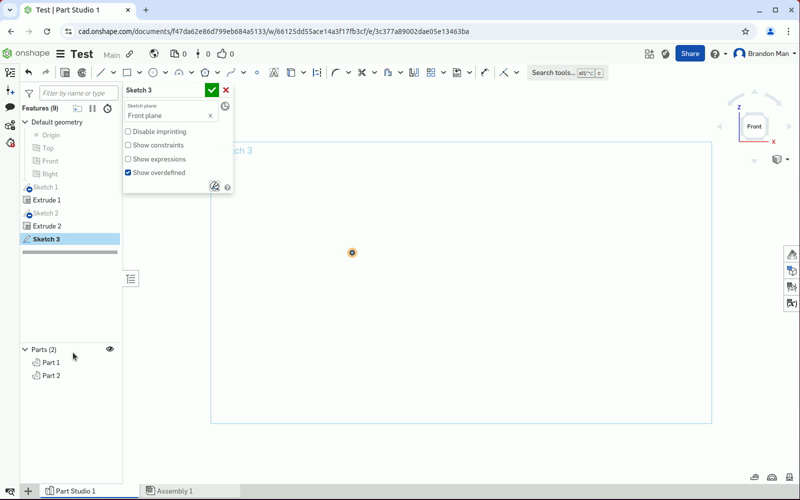
key(y)
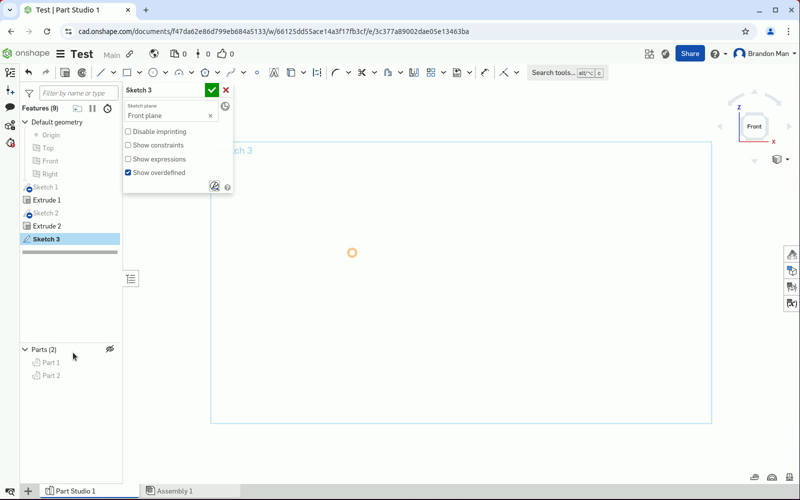
key(c)
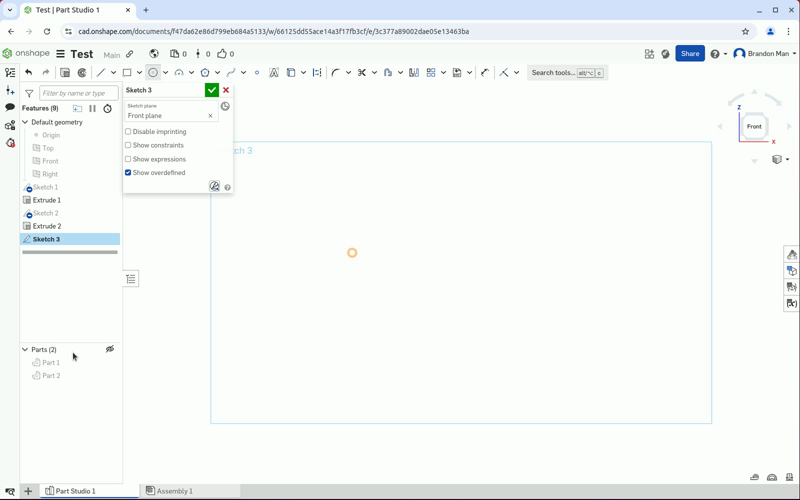
key_down(shift)
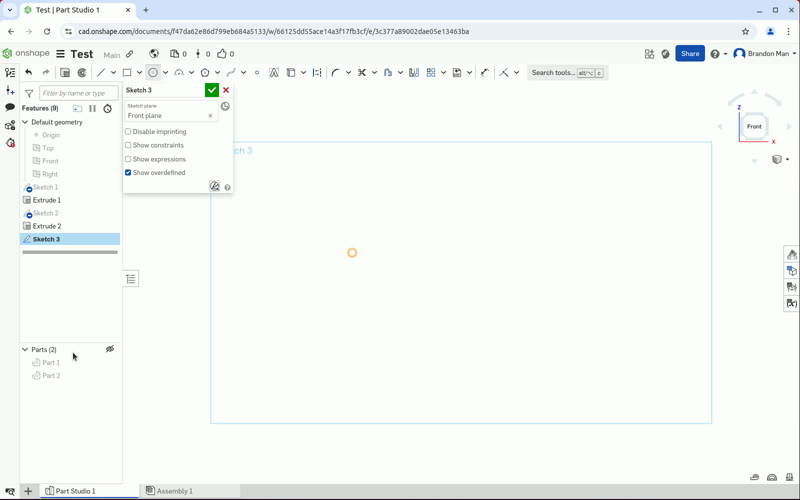
mouse_move(352, 252)
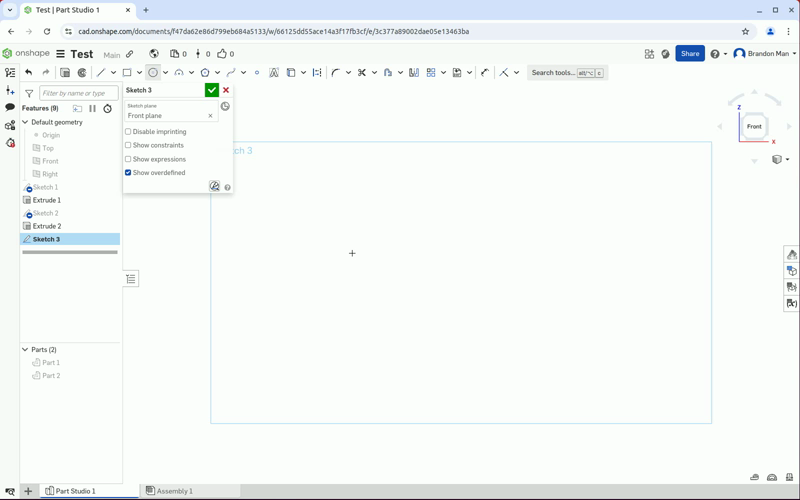
click(352, 252)
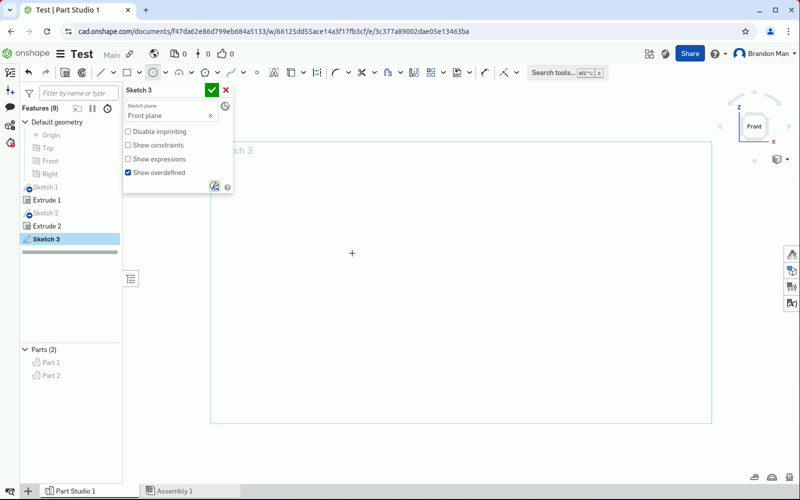
key_up(shift)
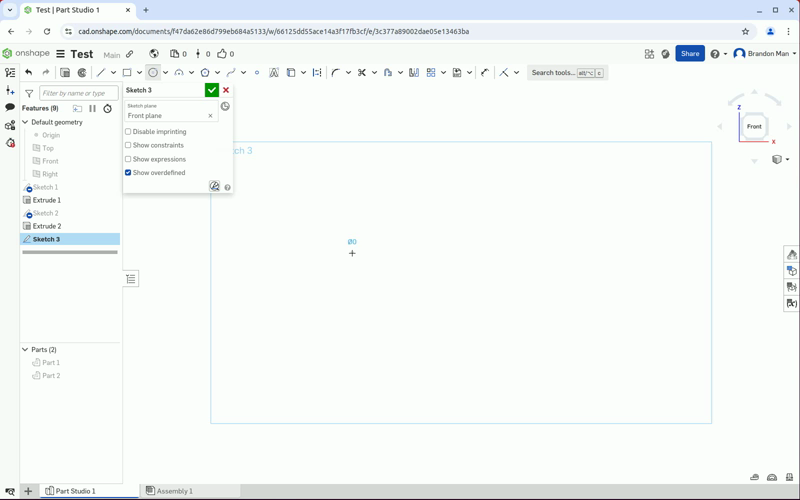
mouse_move(354, 252)
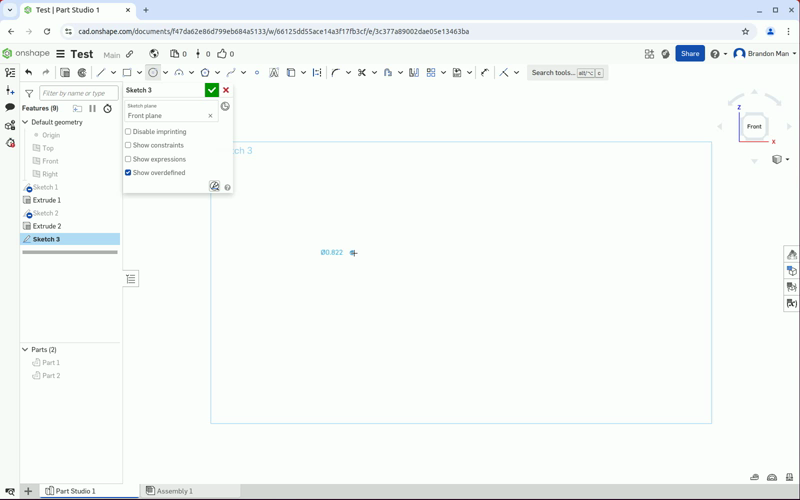
scroll(6)
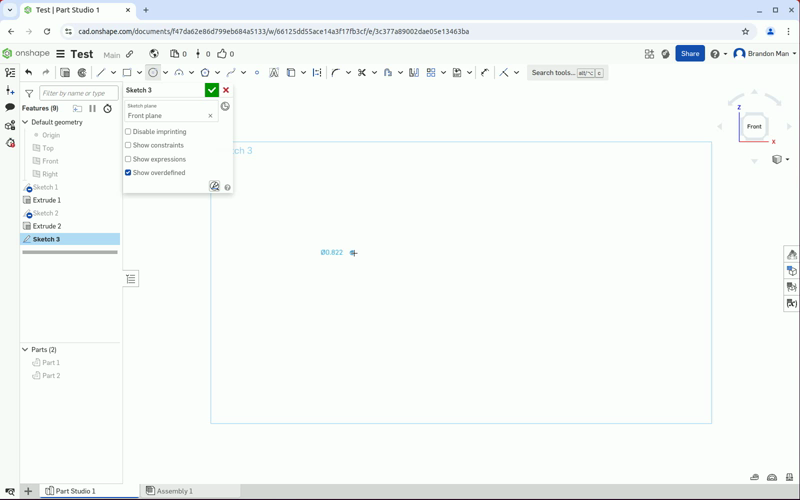
scroll(6)
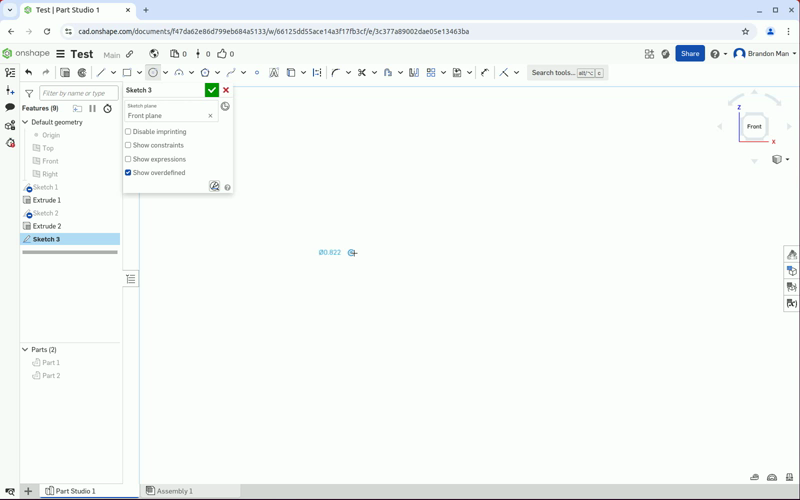
scroll(6)
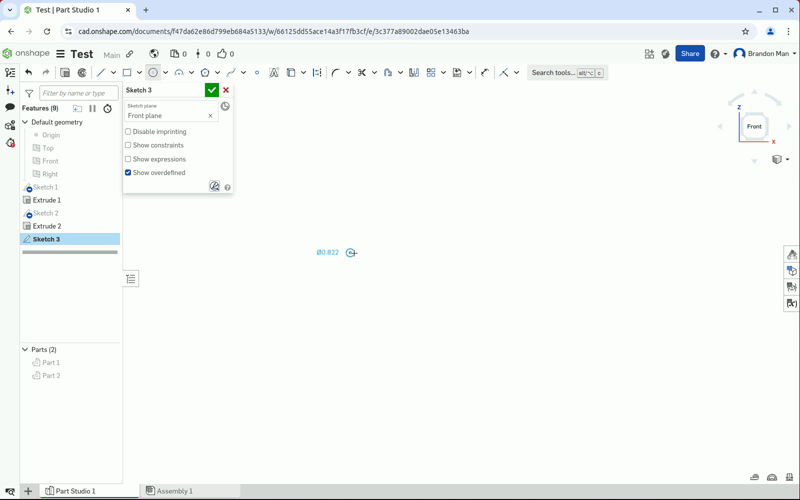
scroll(6)
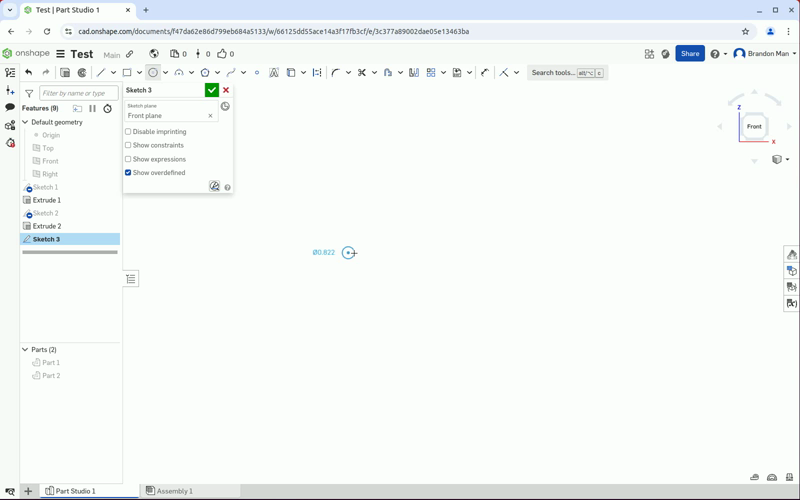
scroll(6)
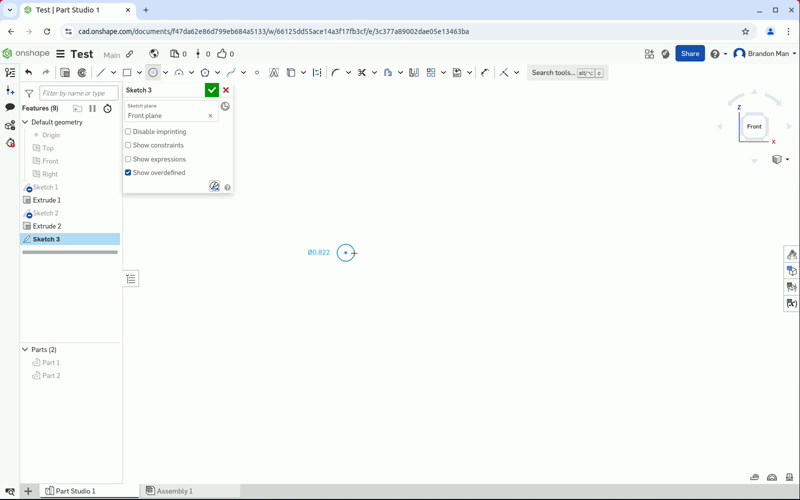
scroll(6)
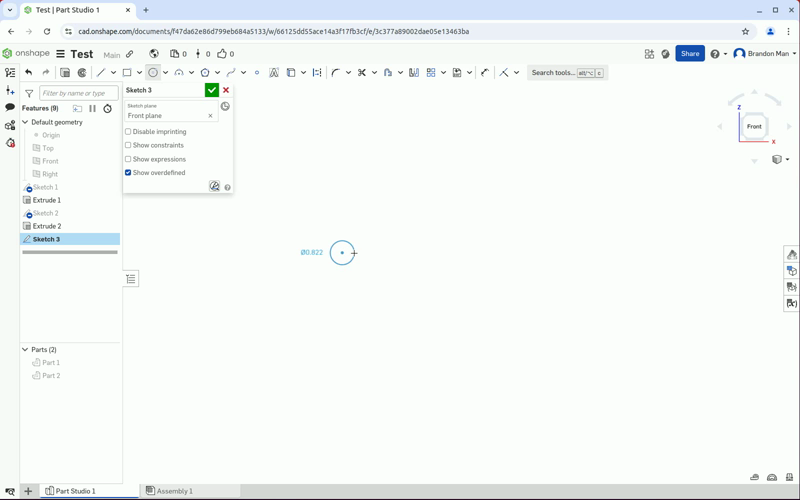
scroll(6)
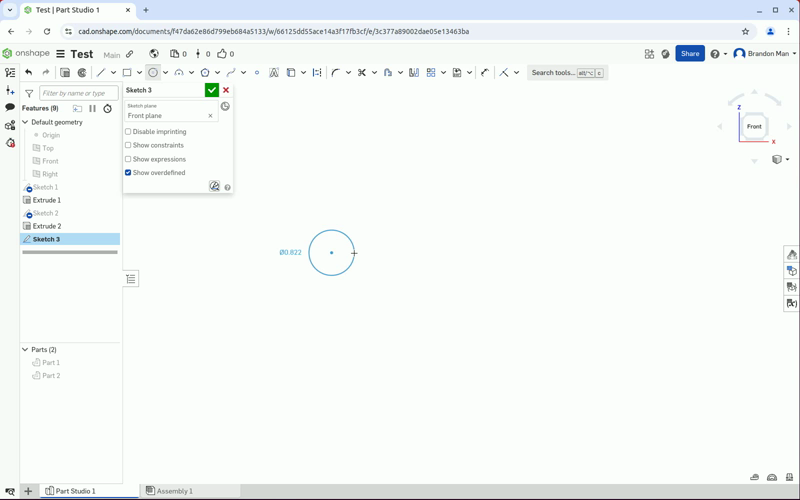
click(354, 252)
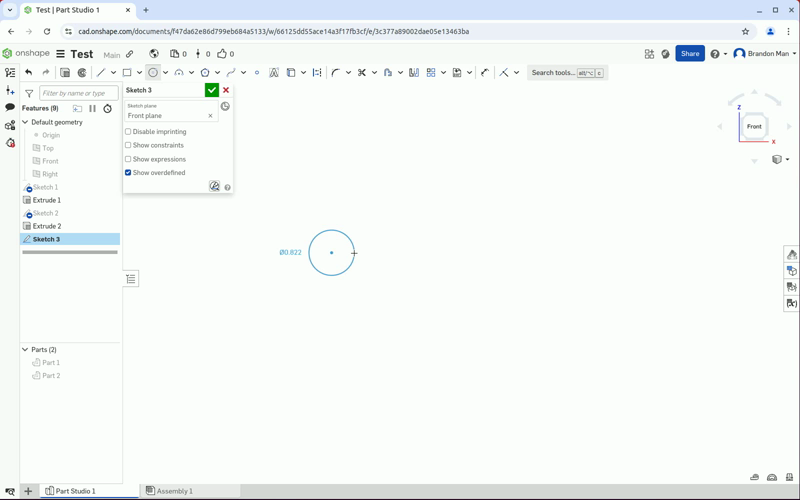
scroll(-6)
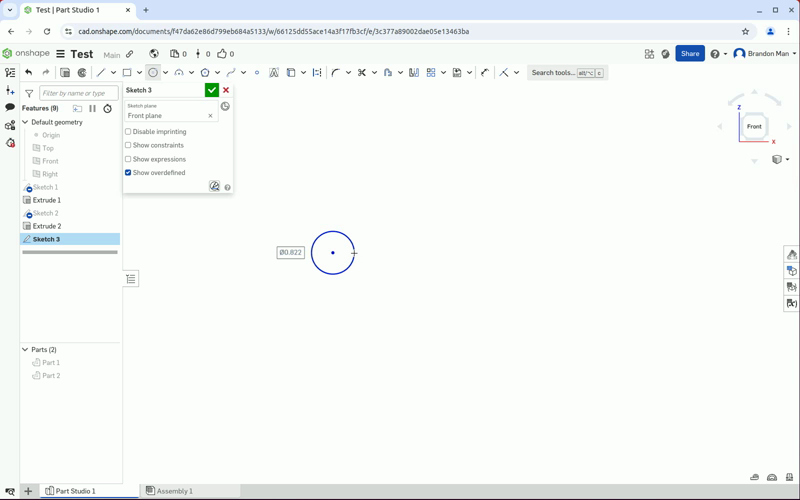
scroll(-6)
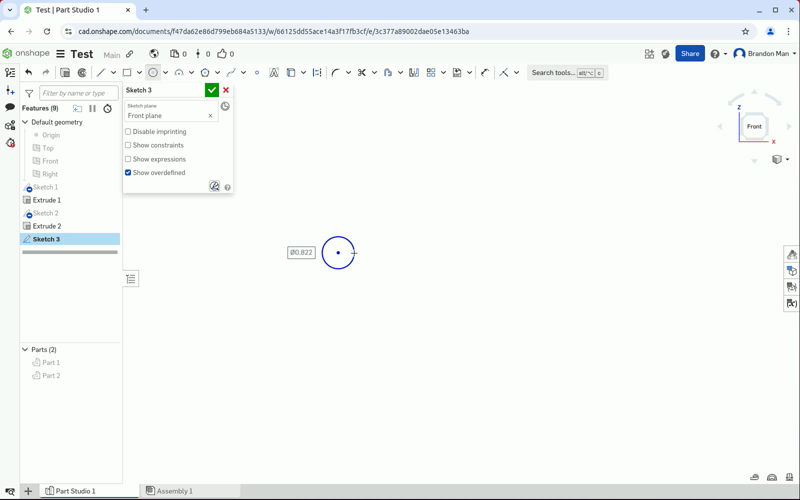
scroll(-6)
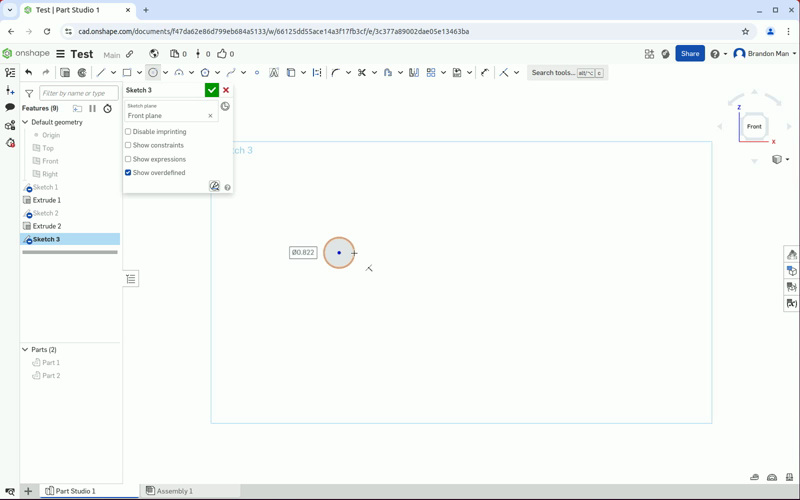
scroll(-6)
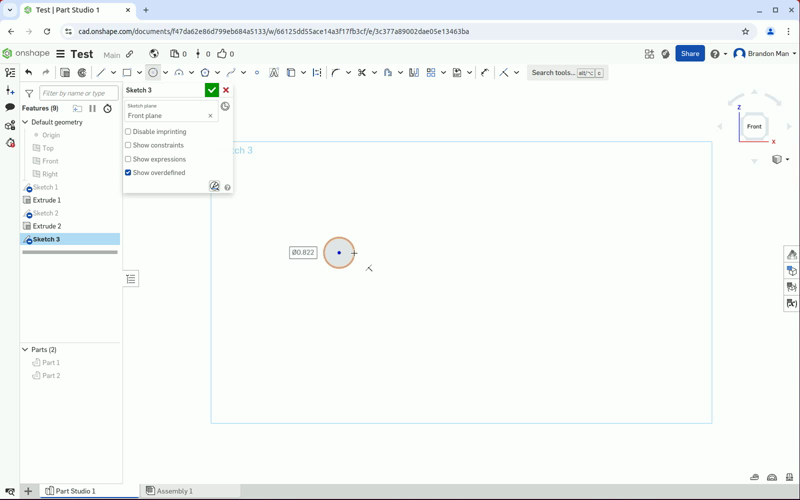
scroll(-6)
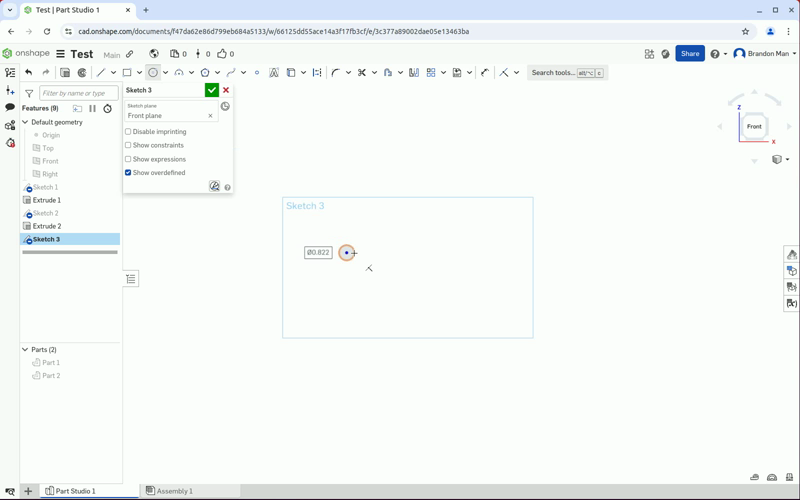
scroll(-6)
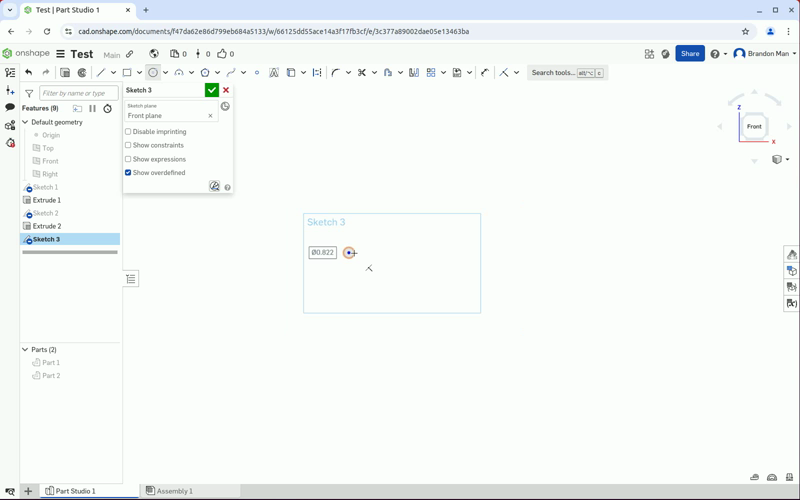
scroll(-6)
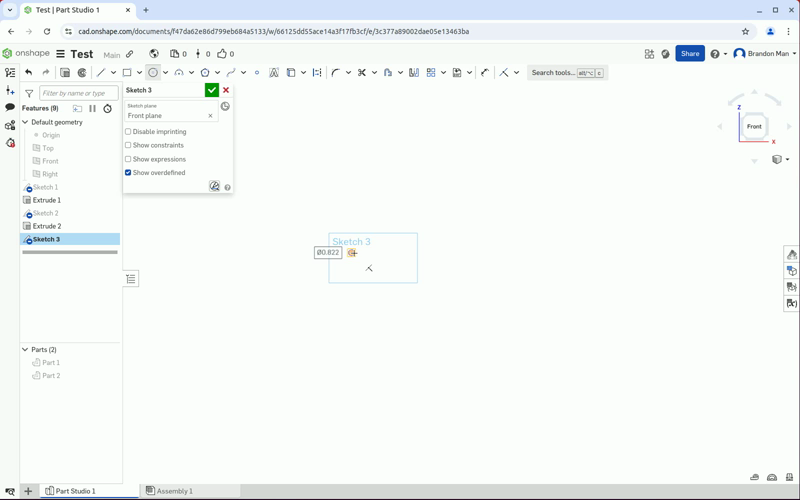
key(esc)
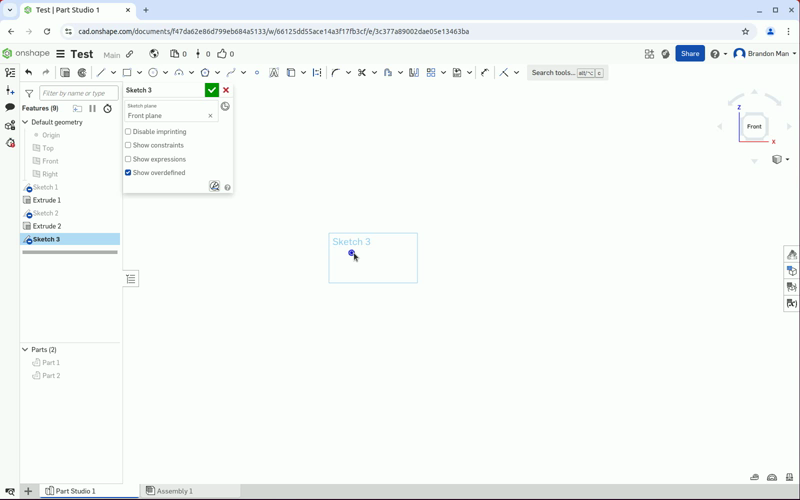
mouse_move(352, 252)
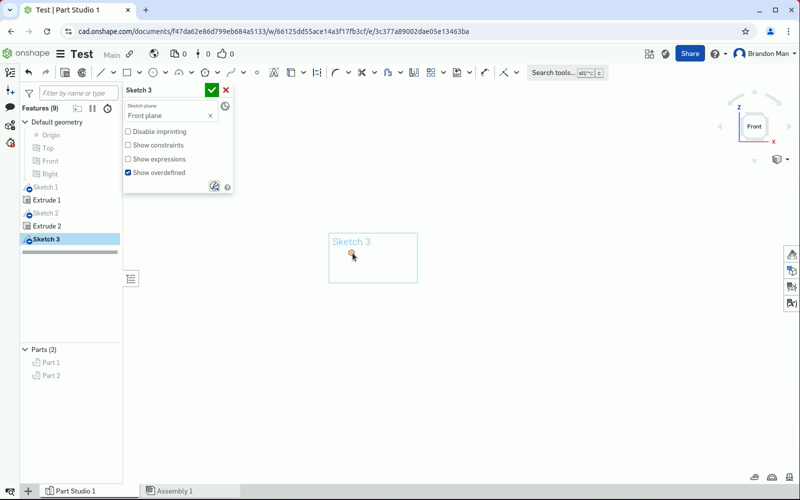
scroll(6)
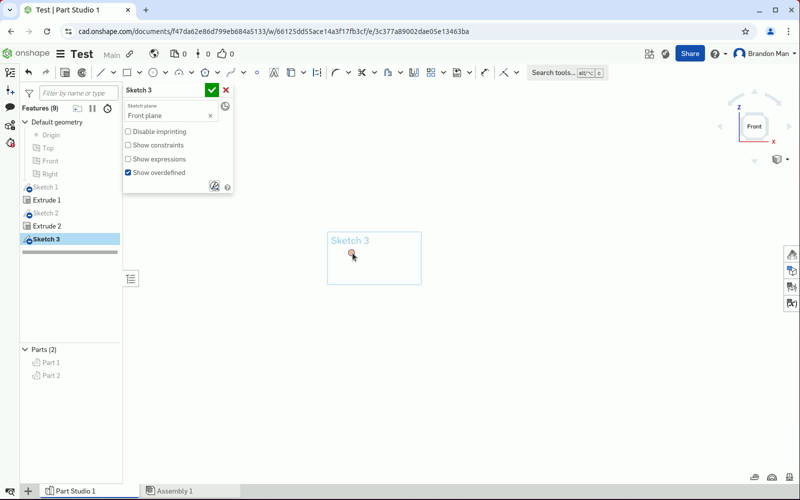
scroll(6)
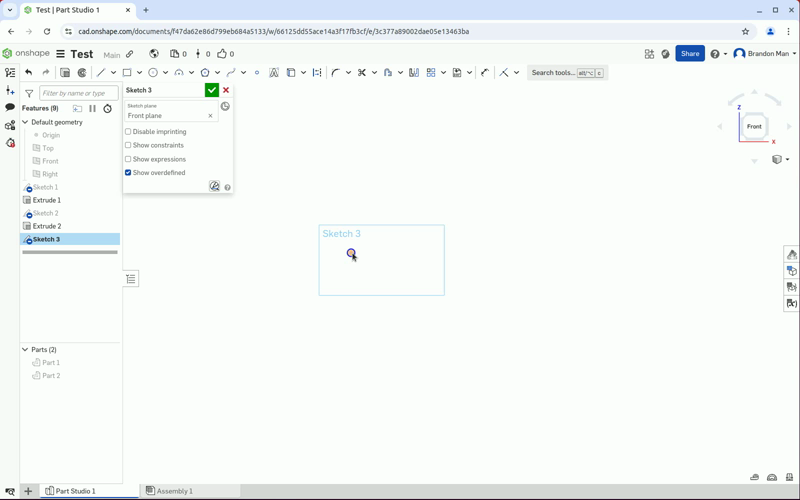
scroll(6)
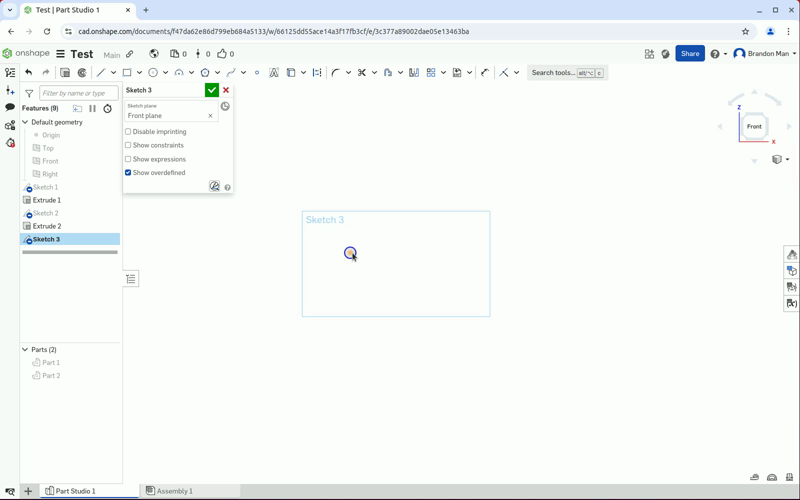
scroll(6)
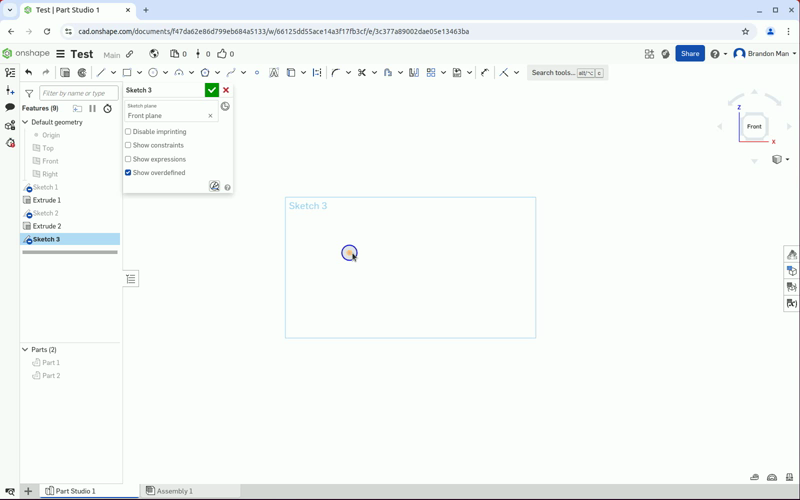
scroll(6)
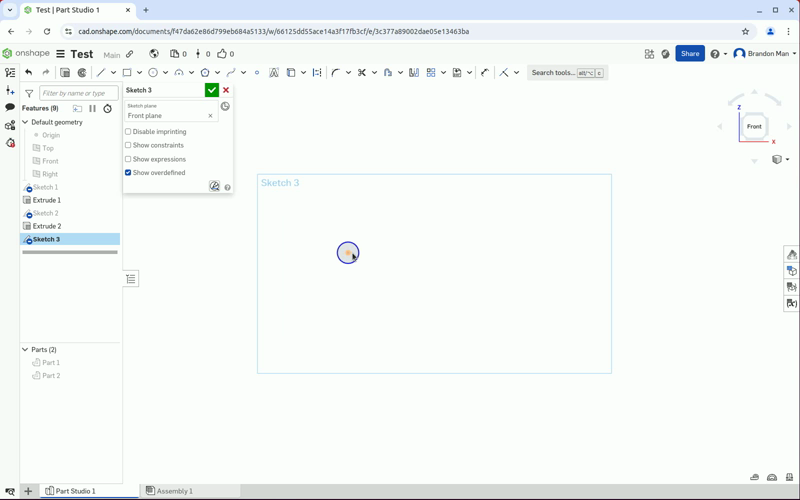
scroll(6)
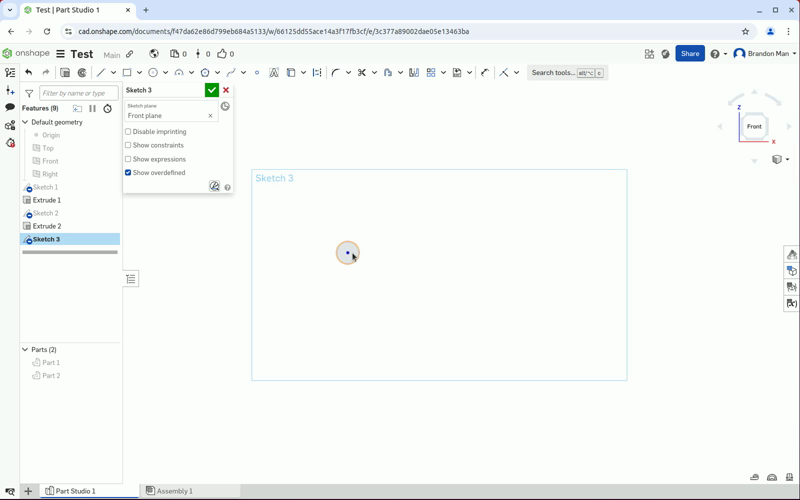
scroll(6)
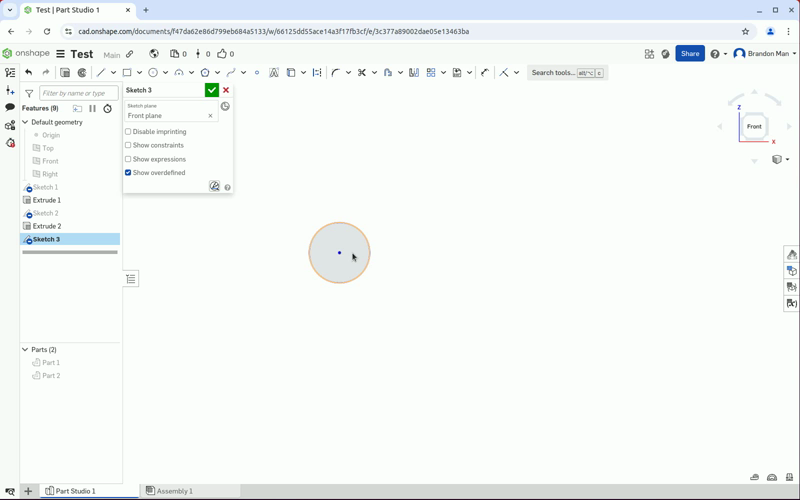
click(352, 252)
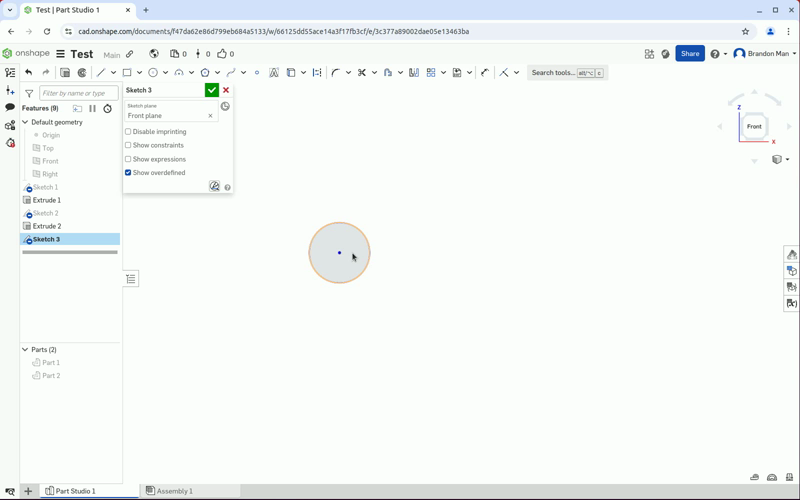
scroll(-6)
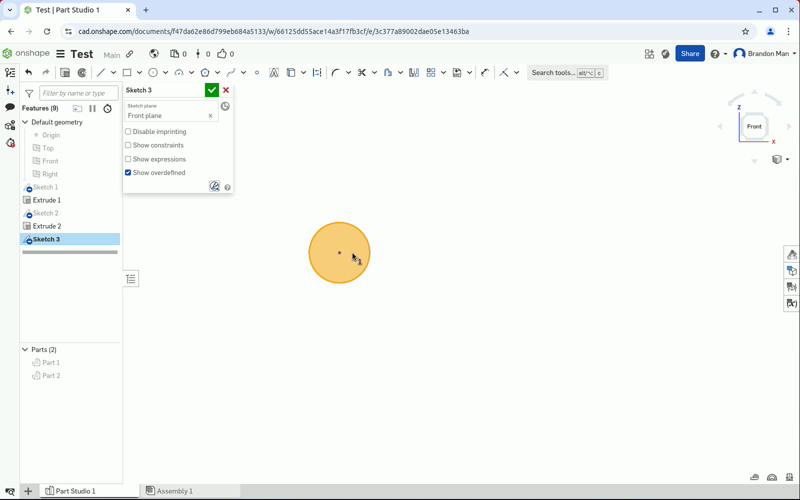
scroll(-6)
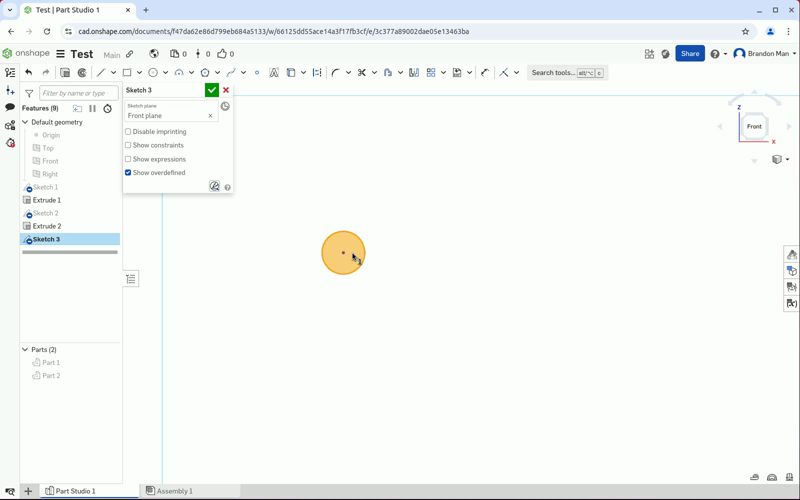
scroll(-6)
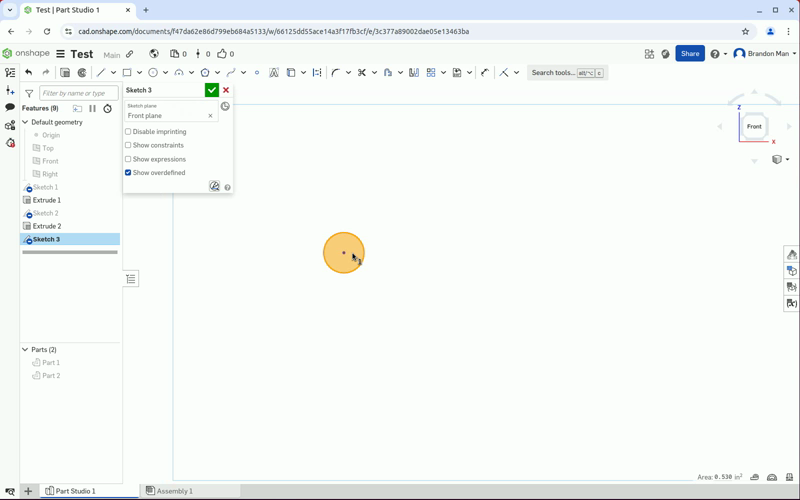
scroll(-6)
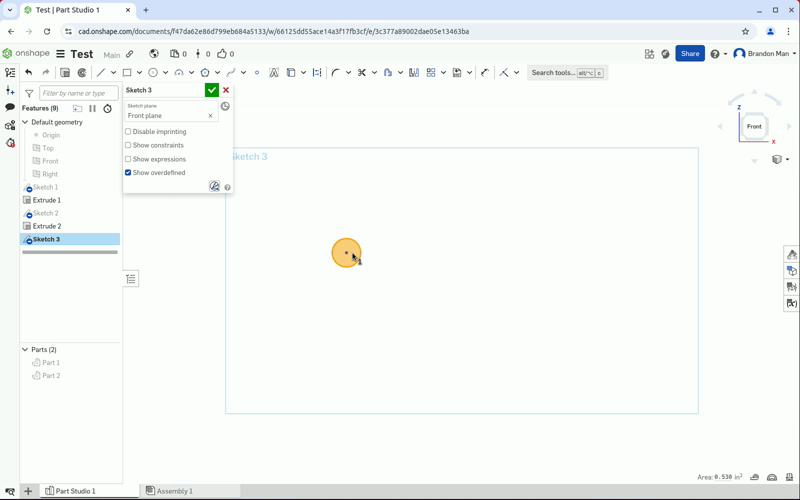
scroll(-6)
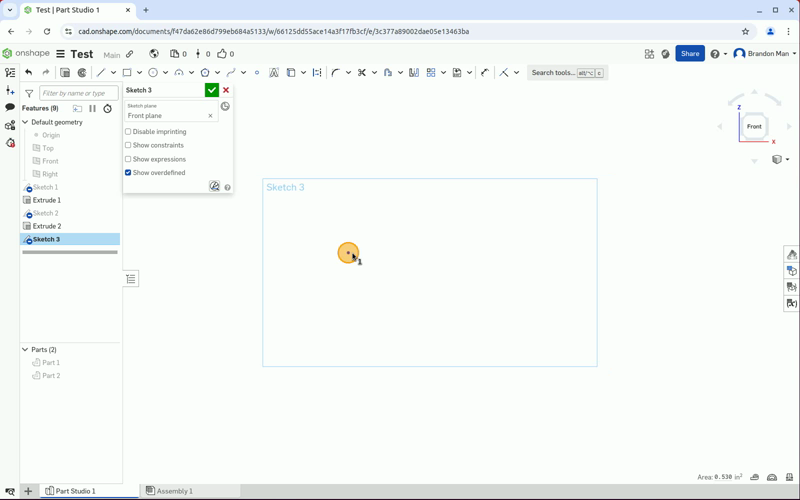
scroll(-6)
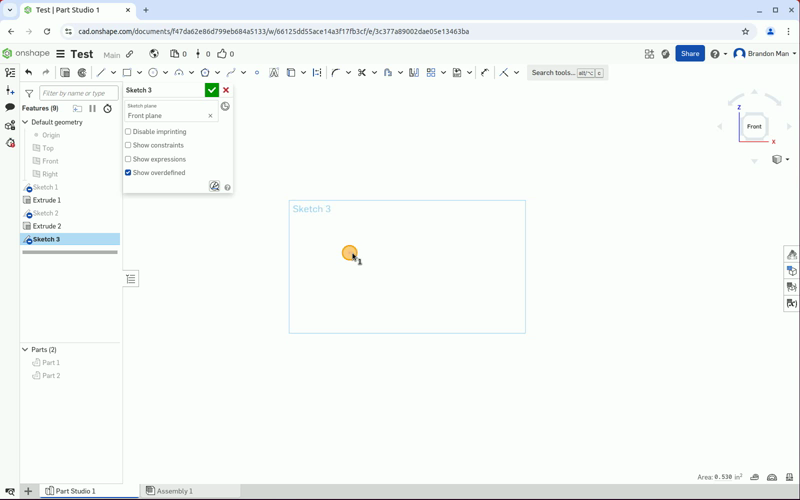
scroll(-6)
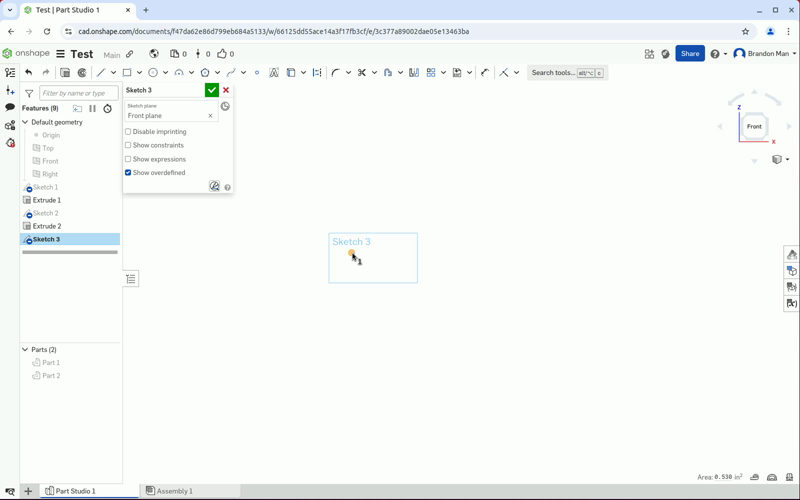
mouse_move(73, 352)
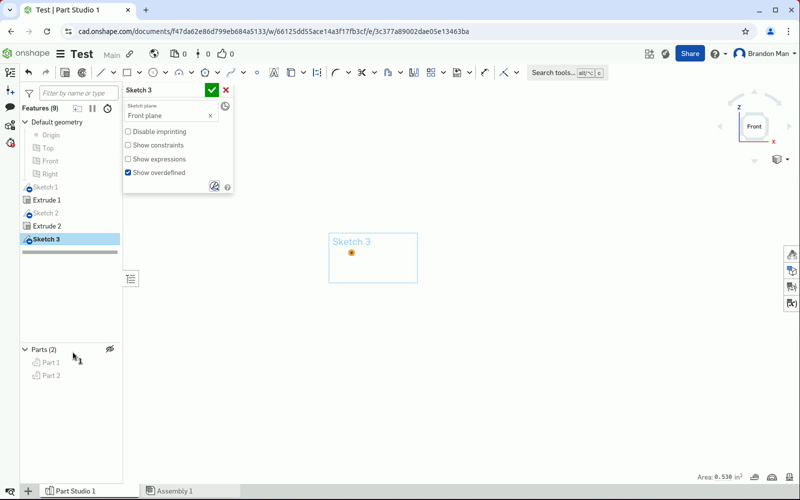
key(shift+y)
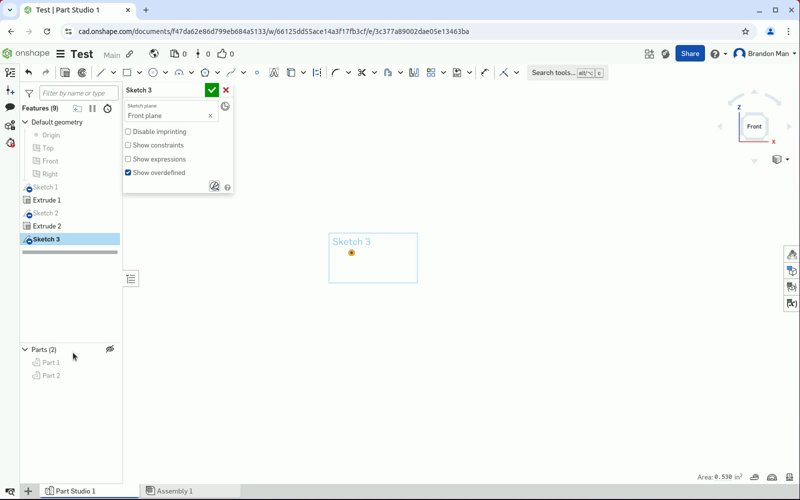
key(shift+e)
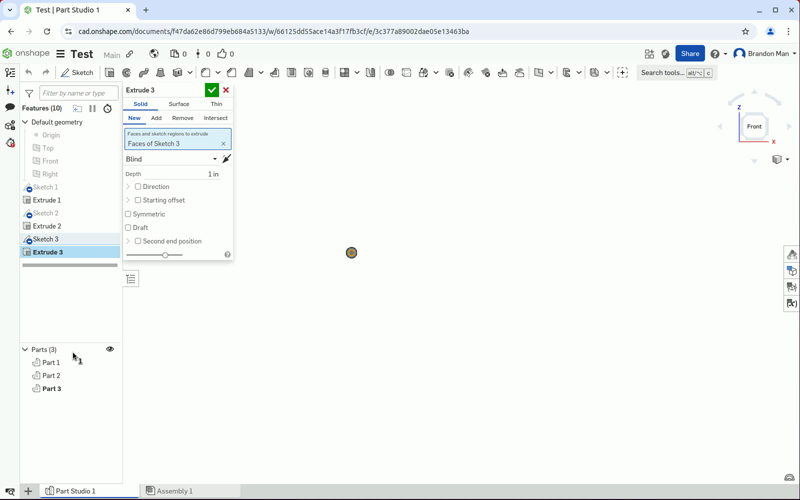
mouse_move(143, 106)
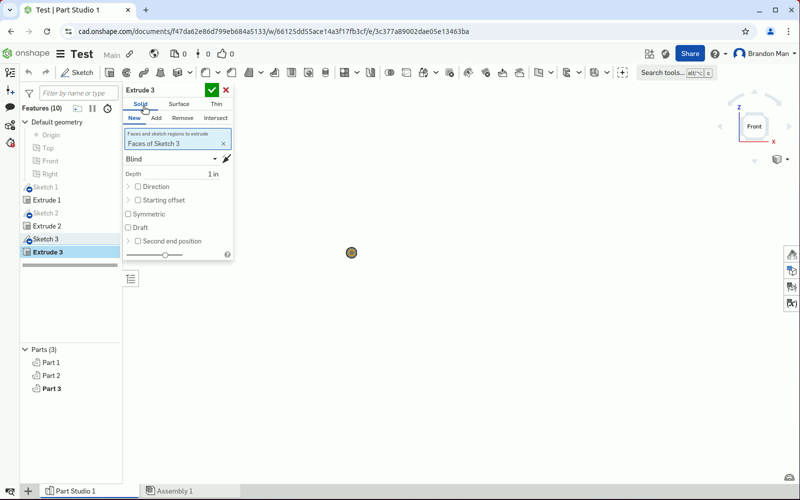
click(143, 106)
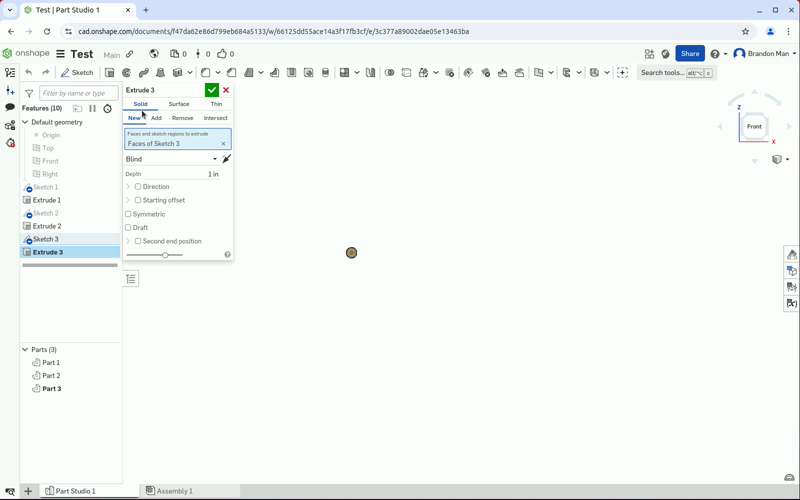
mouse_move(137, 120)
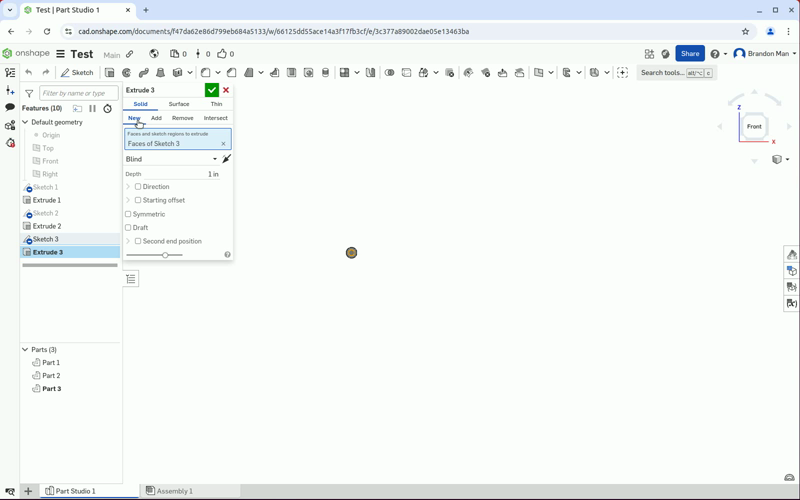
click(137, 120)
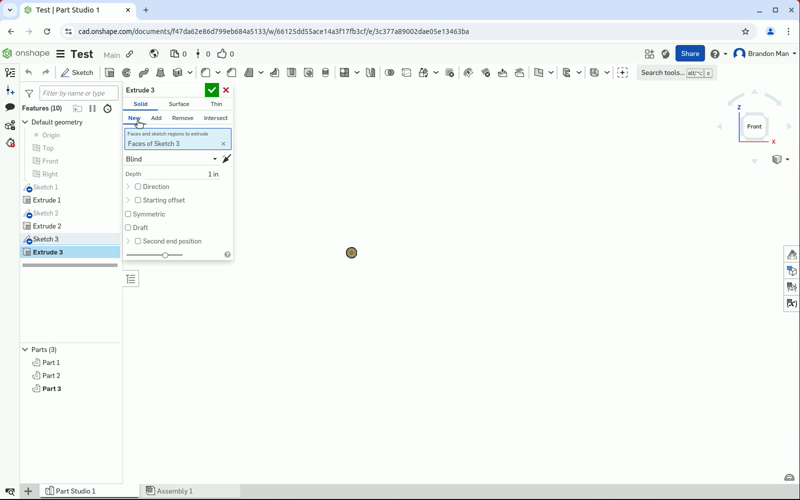
key(tab, 4)
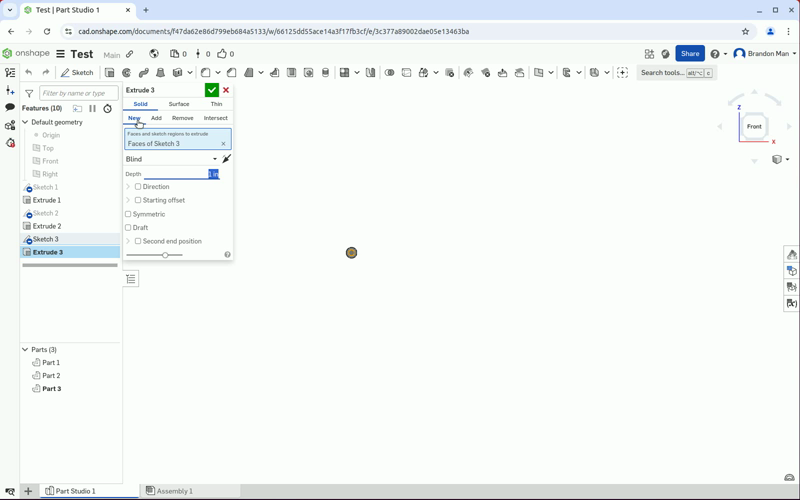
text(0.241)
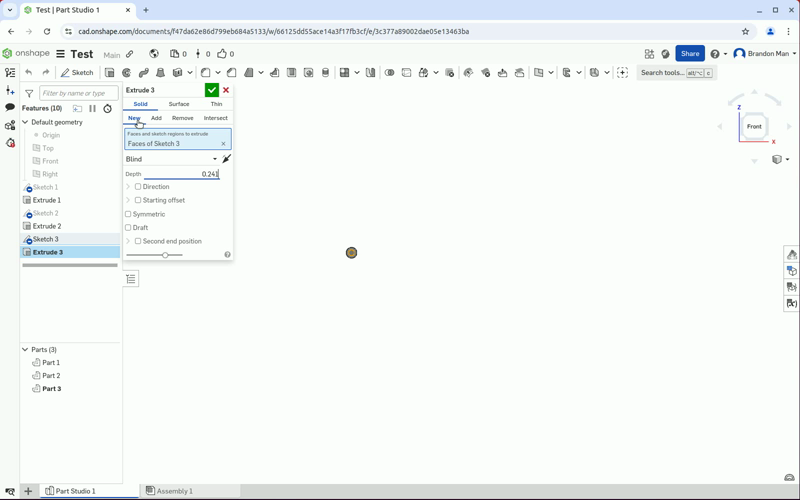
key(enter)
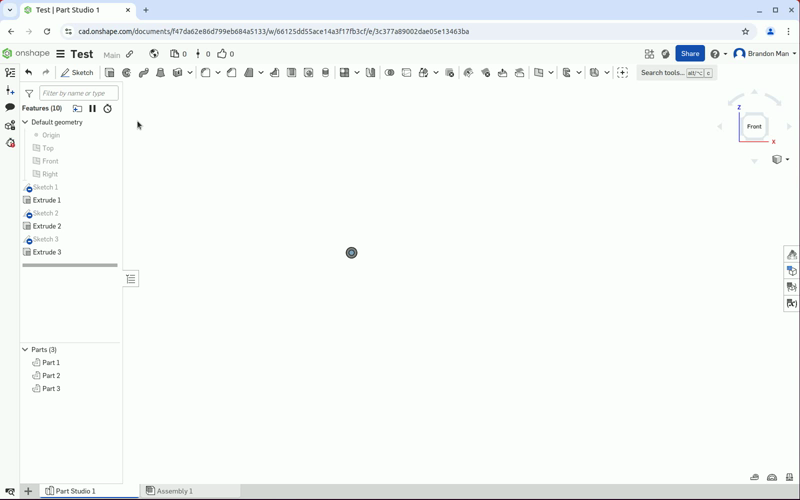
key(shift+h)
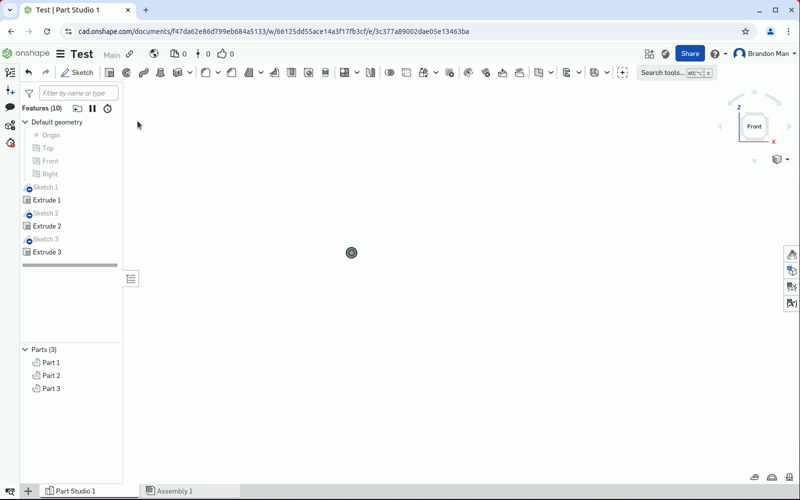
key(shift+h)
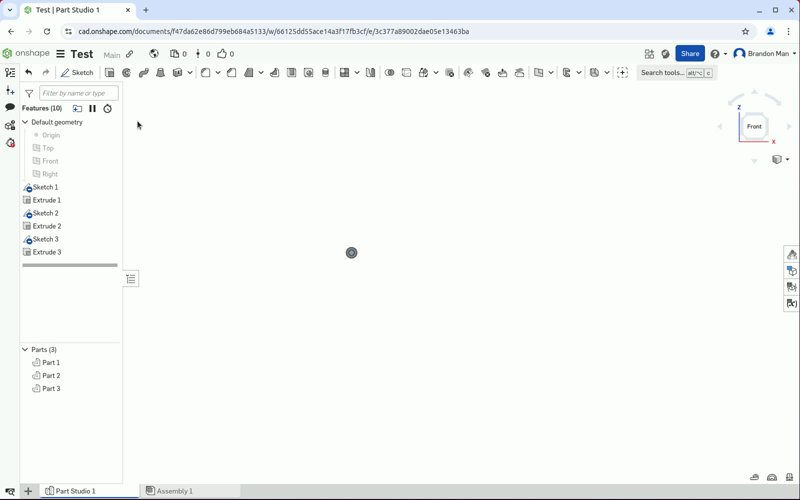
key(shift+7)
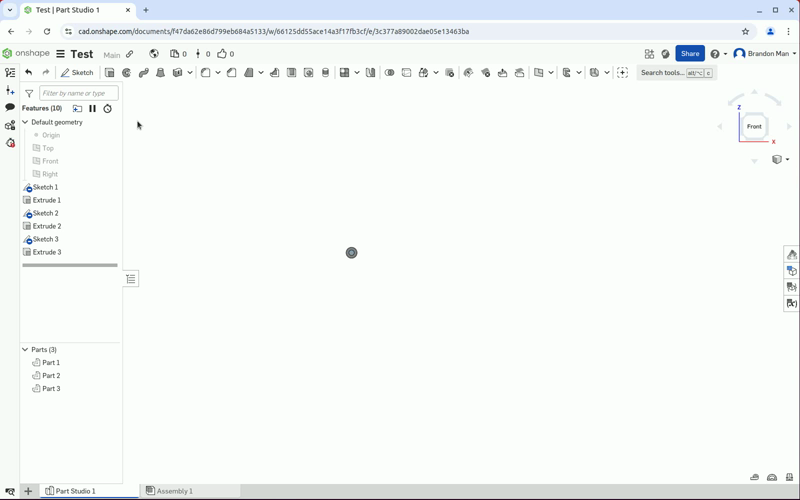
key(left, 2)
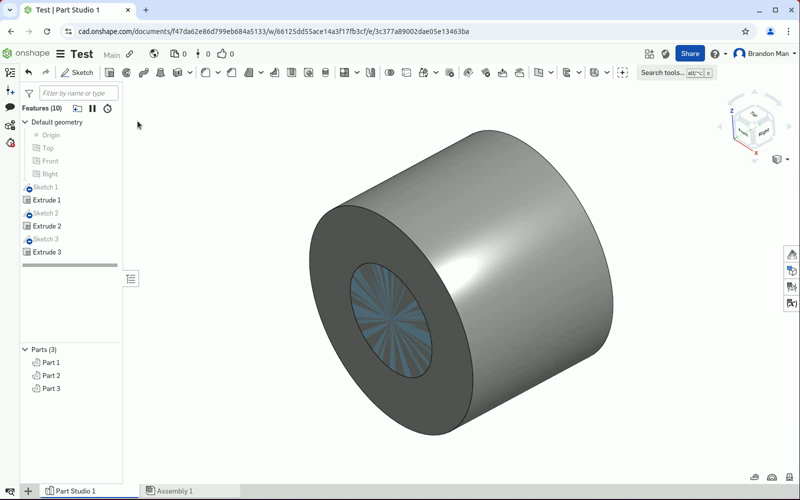
key(down, 2)
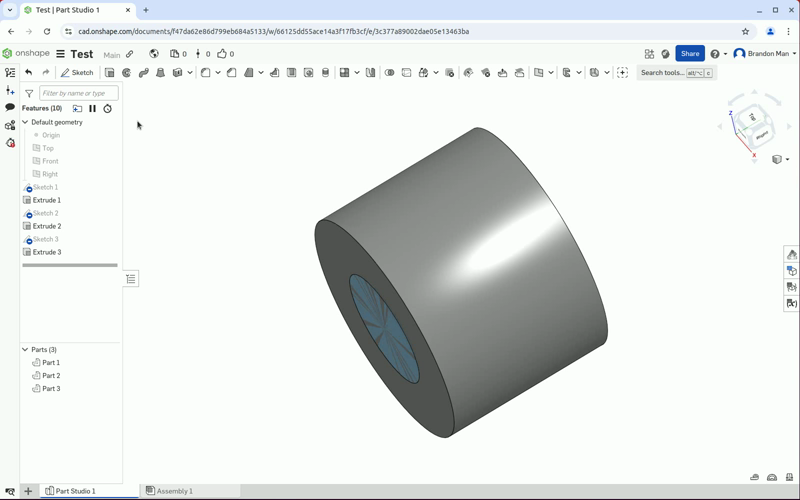
key(up, 2)
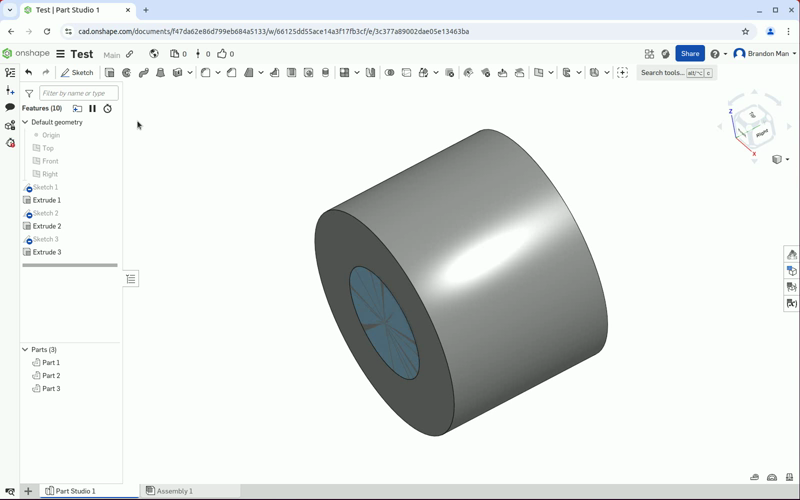
key(right, 2)
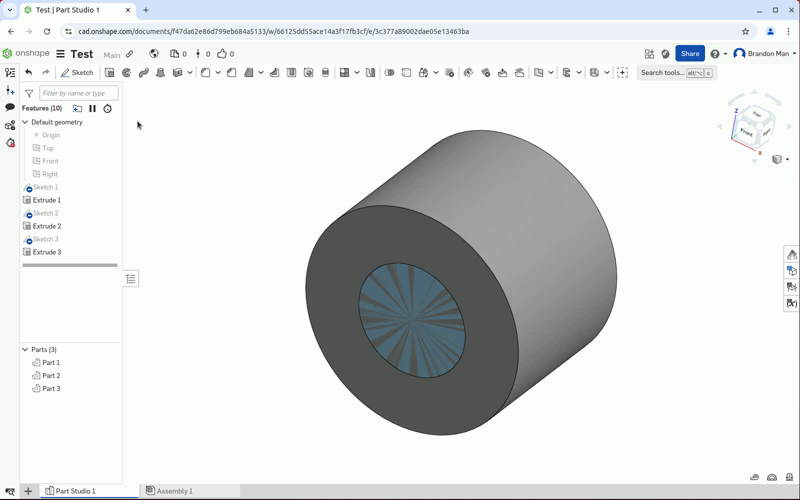
mouse_move(73, 189)
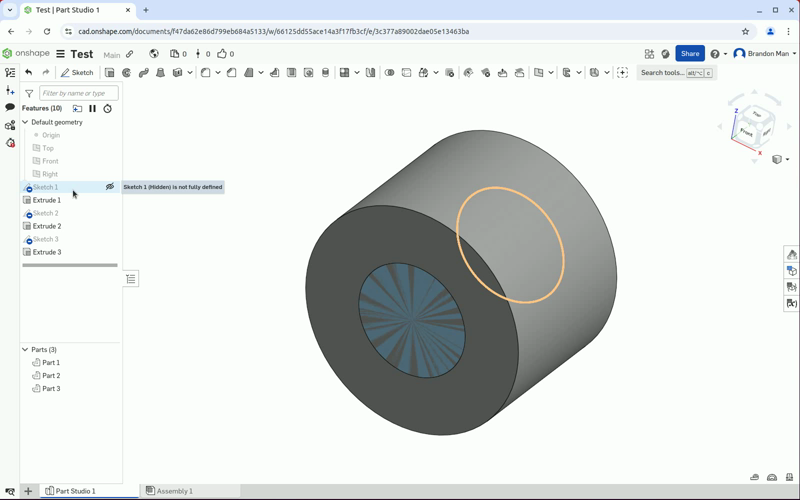
click(73, 189)